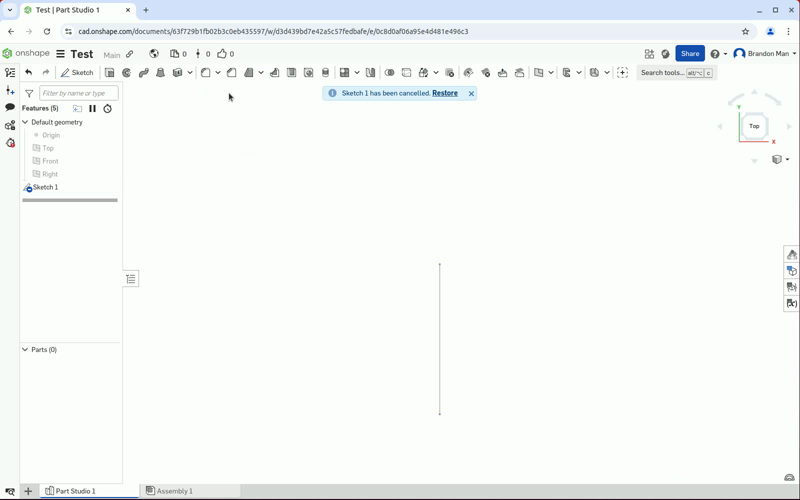
key(shift+h)
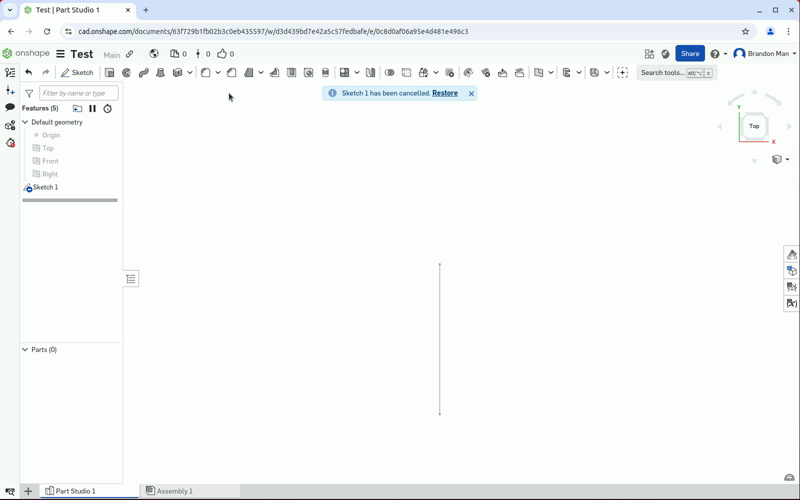
key(shift+s)
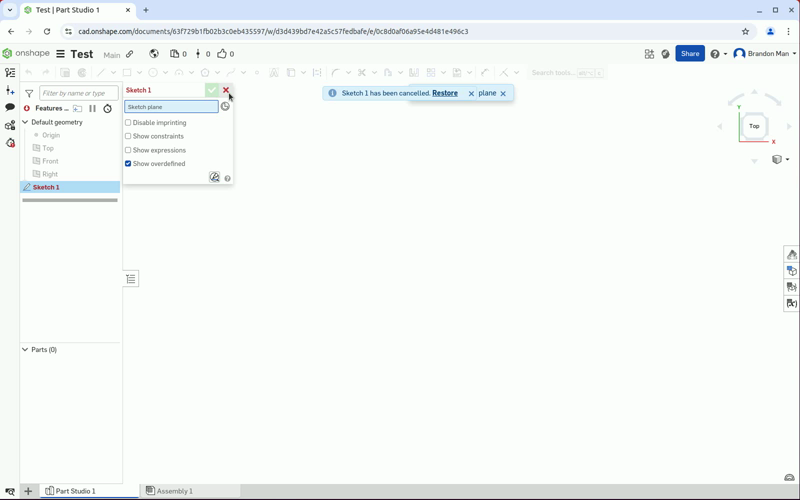
mouse_move(73, 150)
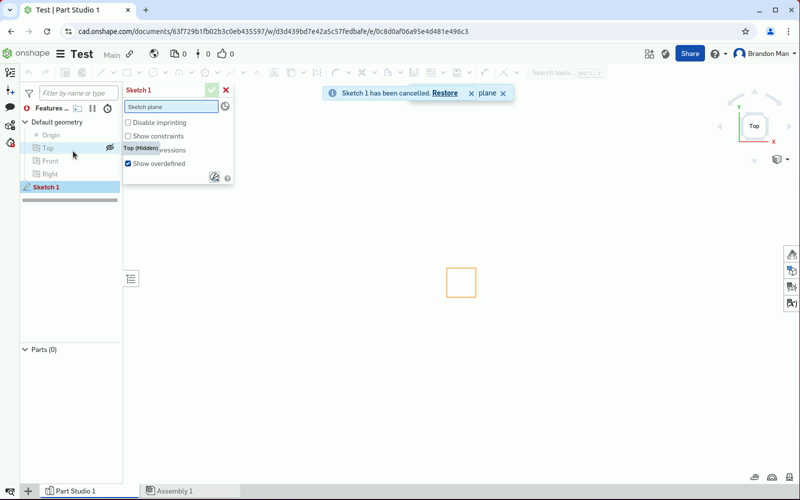
click(73, 150)
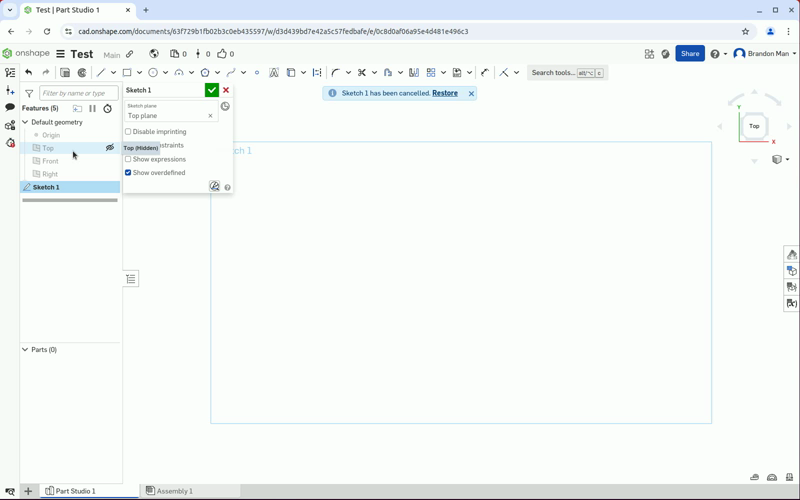
mouse_move(73, 352)
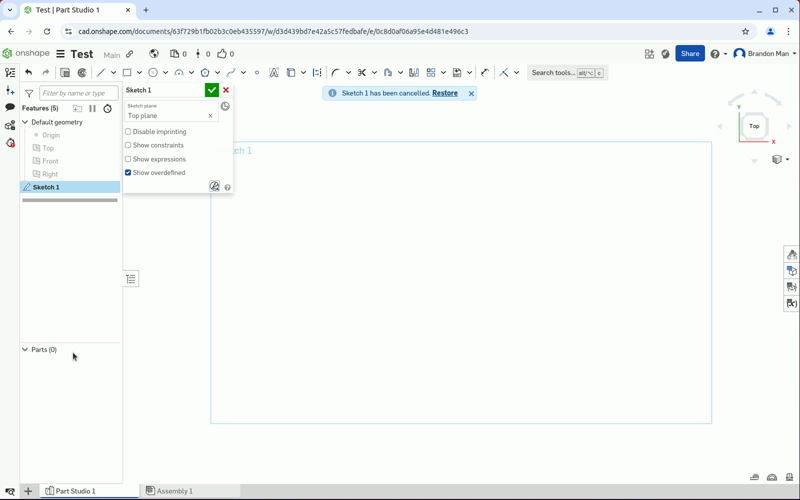
key(y)
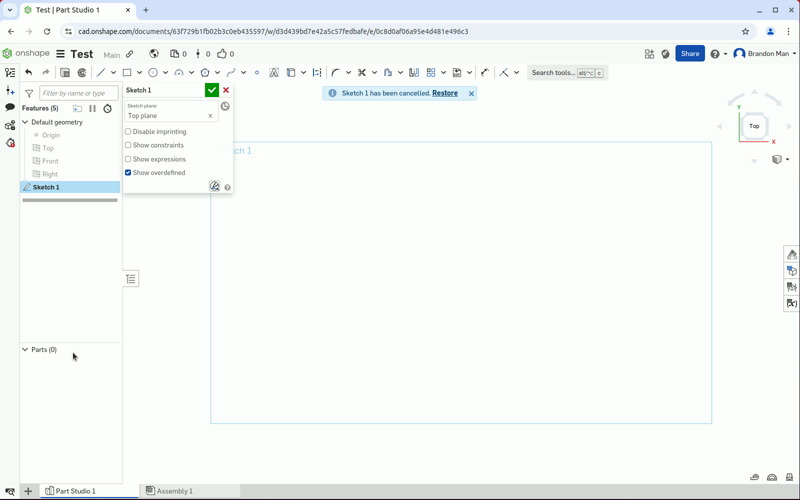
key(l)
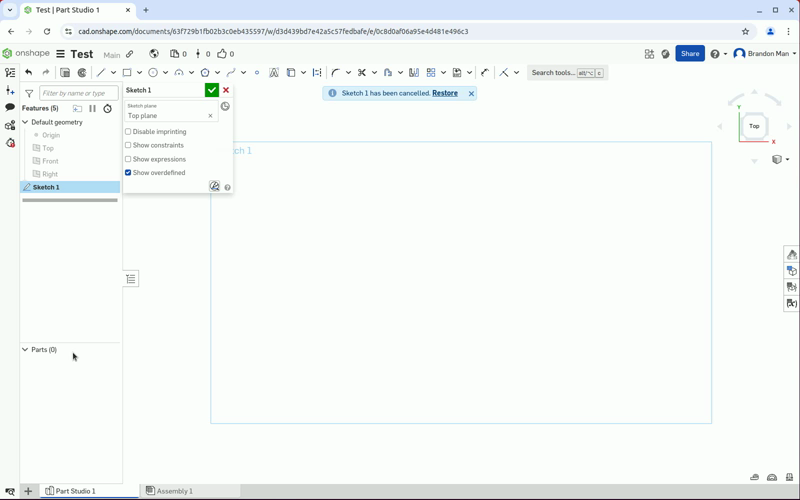
key_down(shift)
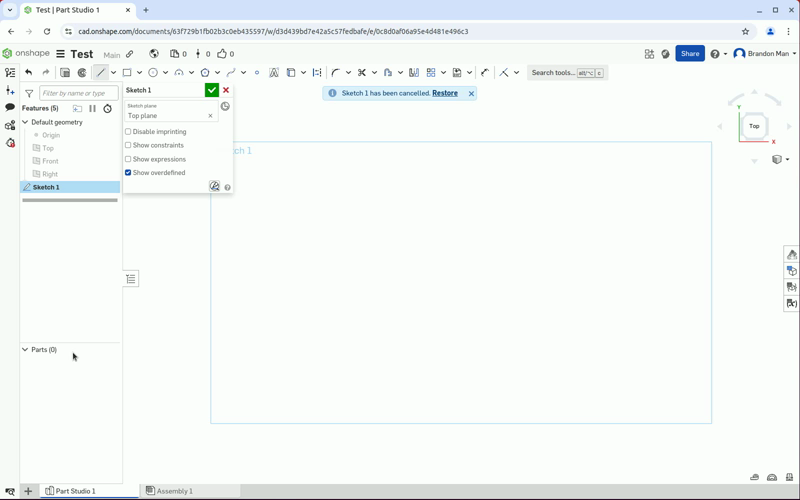
mouse_move(404, 339)
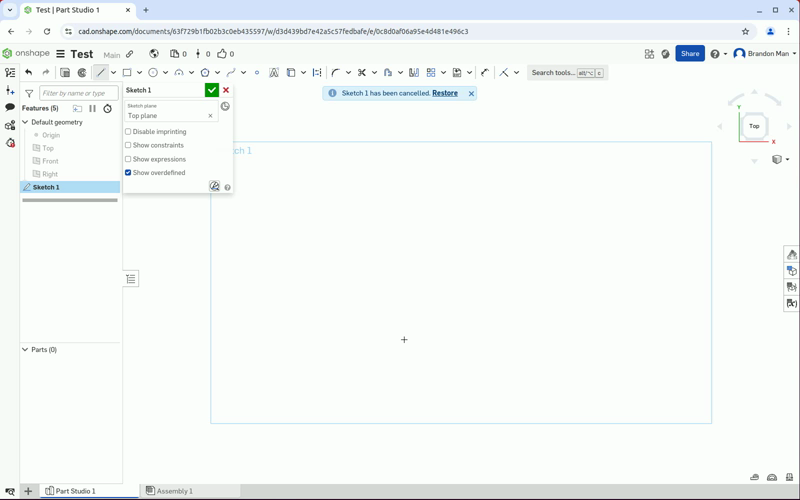
click(404, 339)
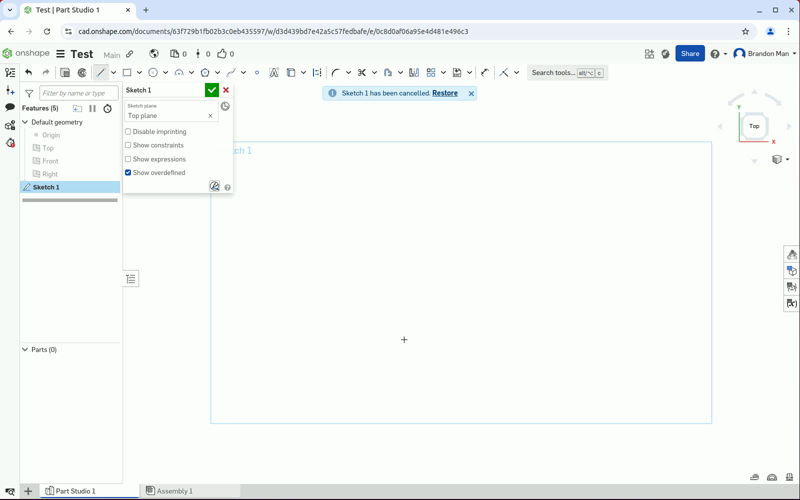
key_up(shift)
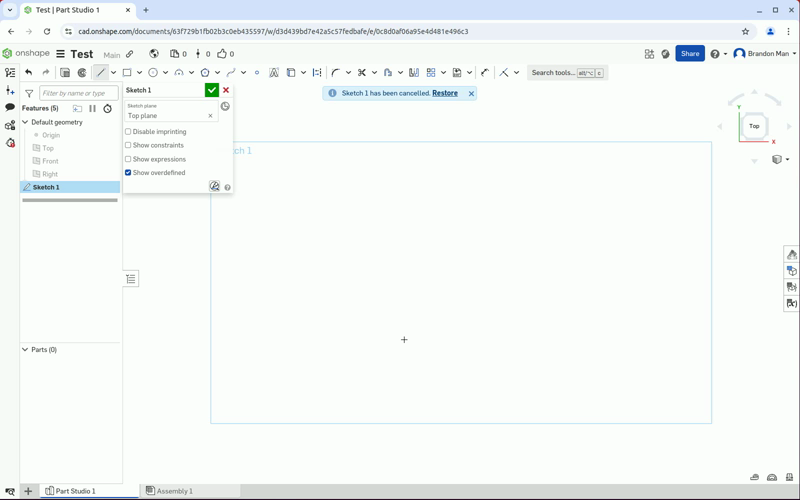
key_down(shift)
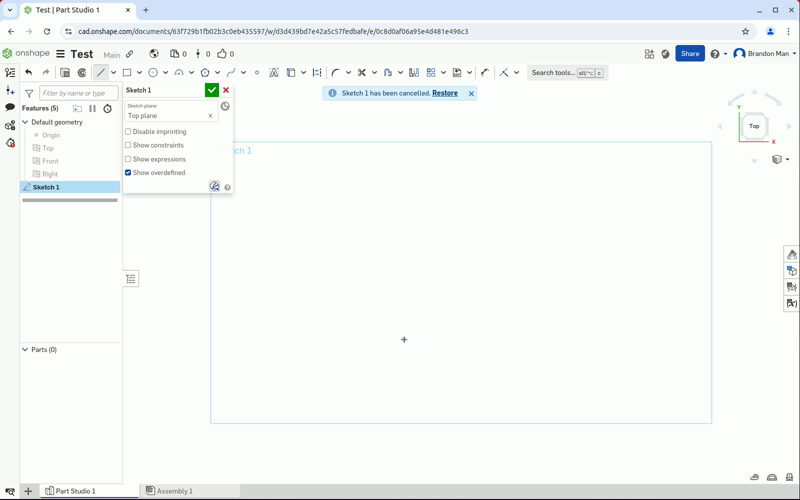
mouse_move(516, 339)
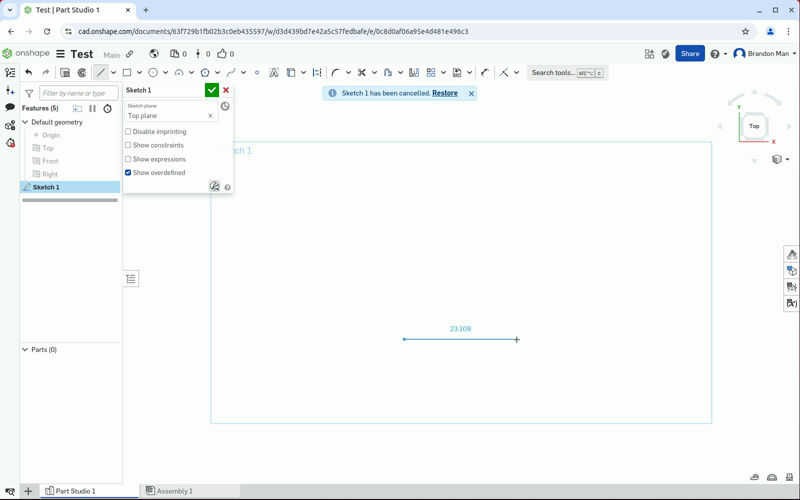
click(516, 339)
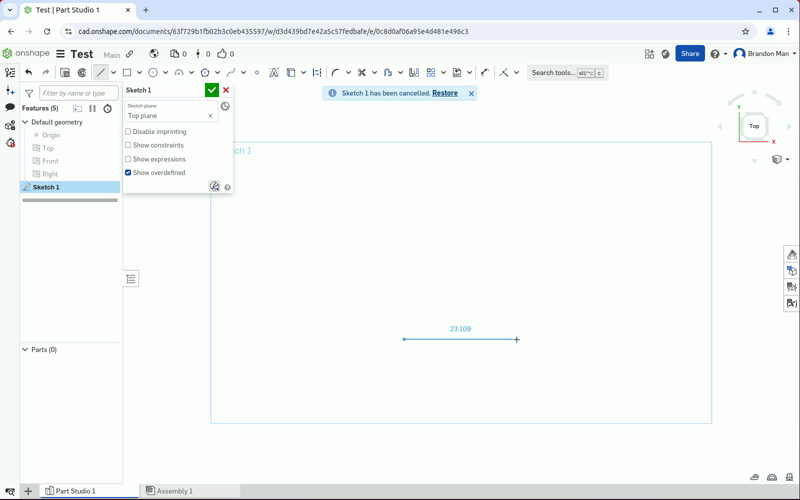
key_up(shift)
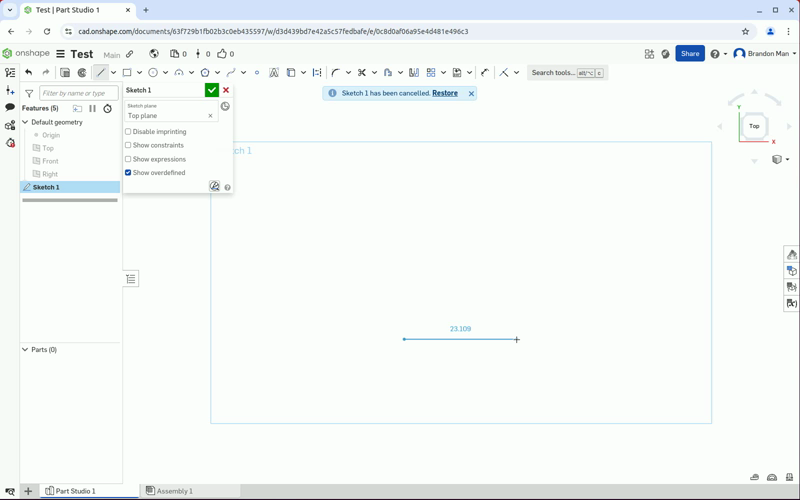
key_down(shift)
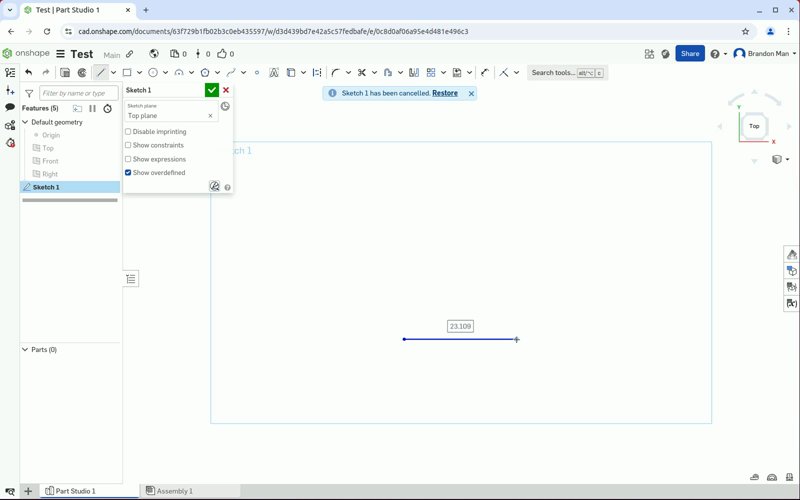
mouse_move(516, 226)
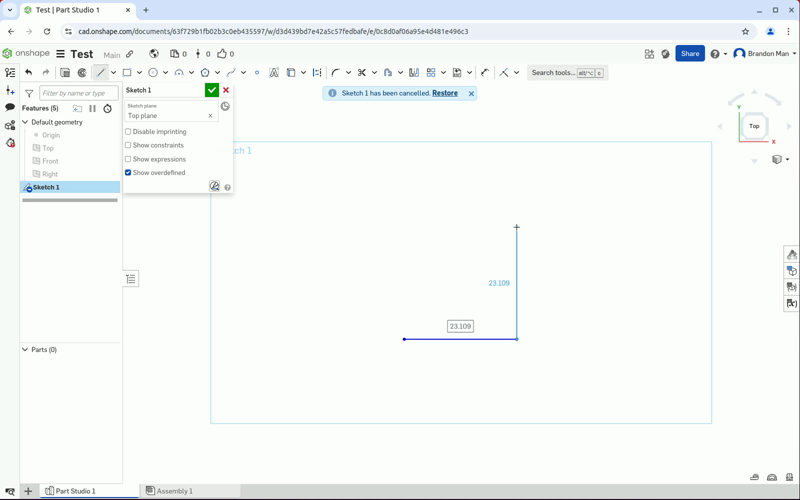
click(516, 226)
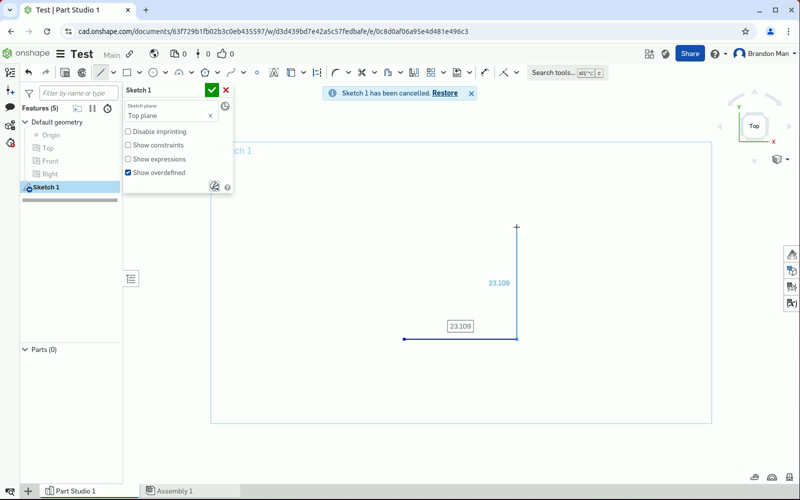
key_up(shift)
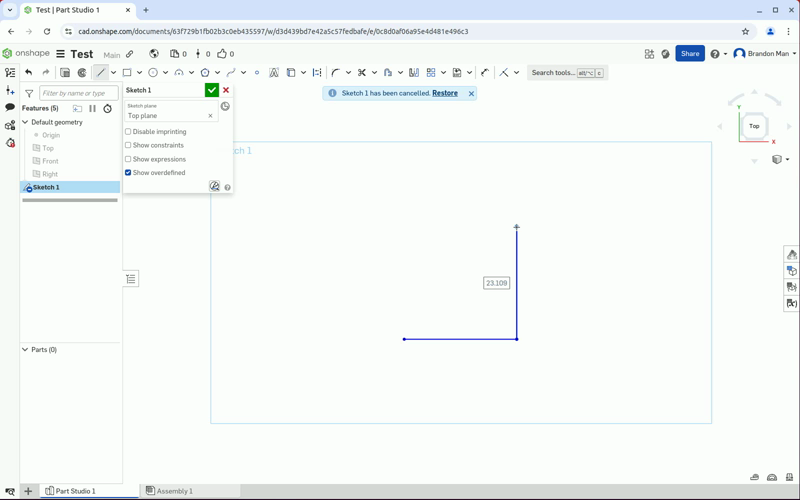
key_down(shift)
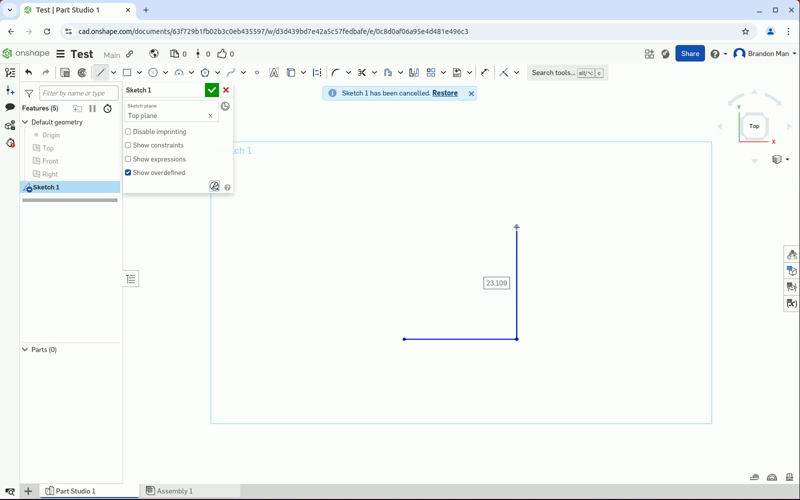
mouse_move(404, 226)
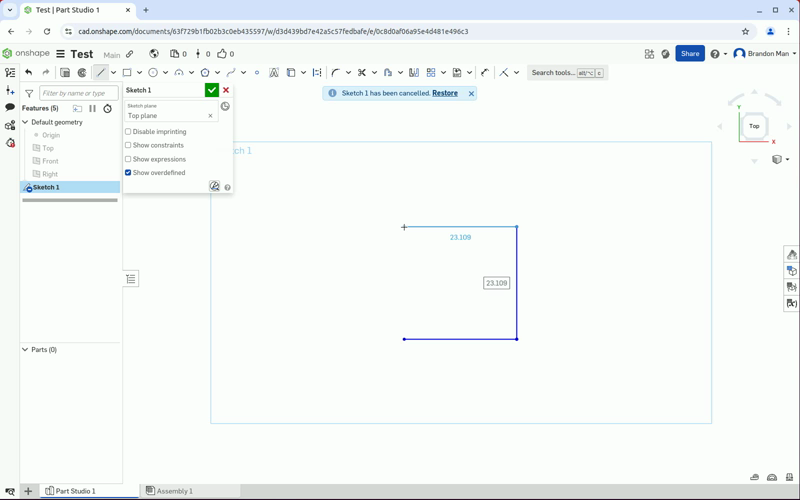
click(404, 226)
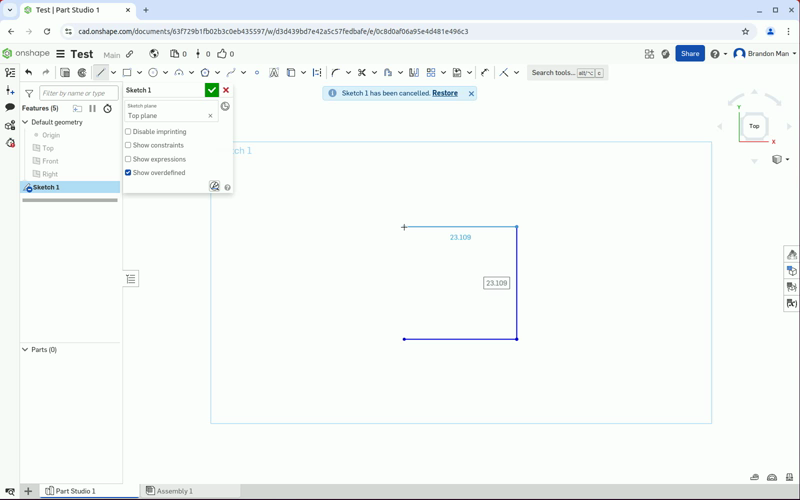
key_up(shift)
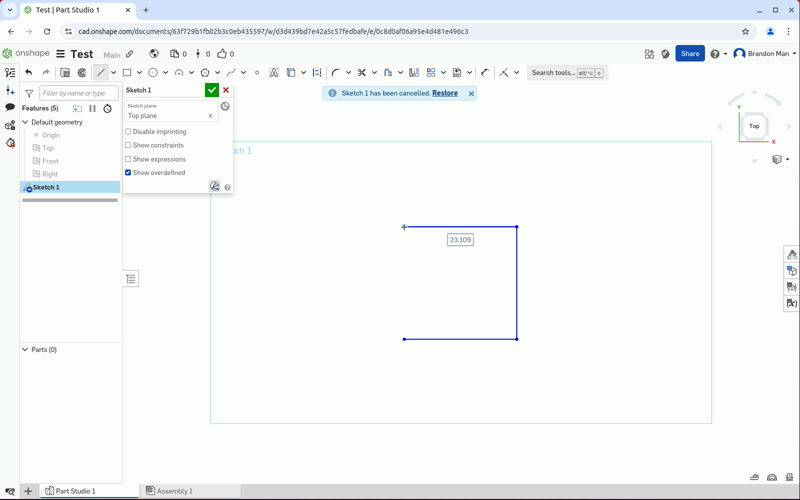
key_down(shift)
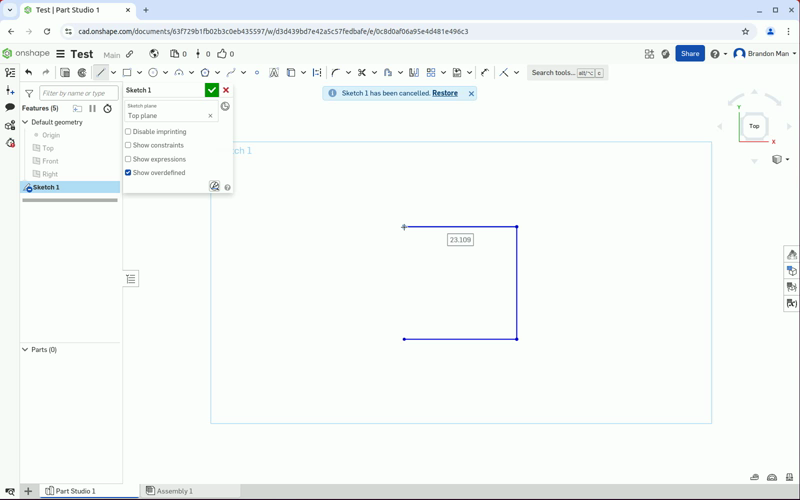
mouse_move(404, 339)
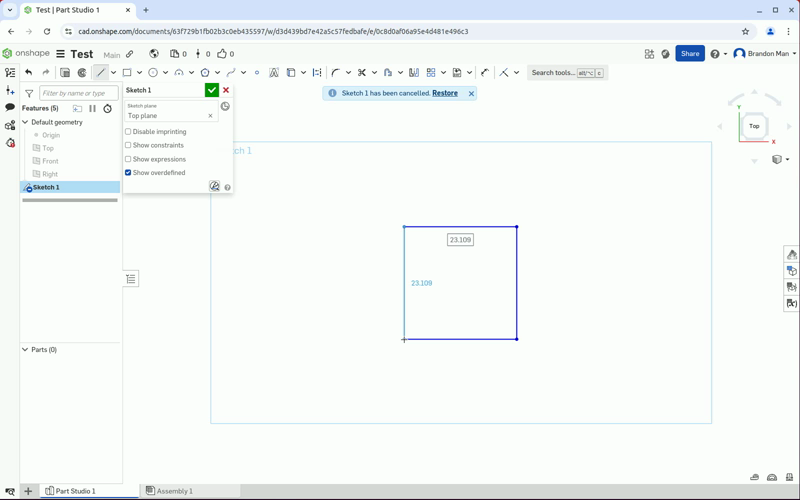
key_up(shift)
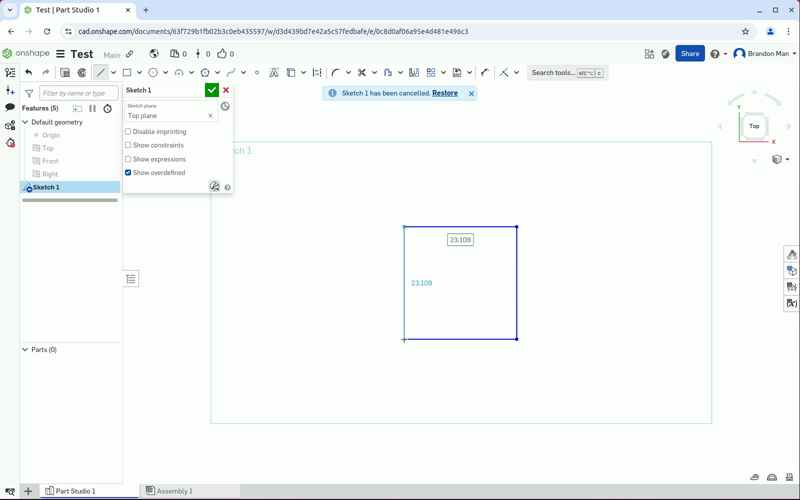
click(404, 339)
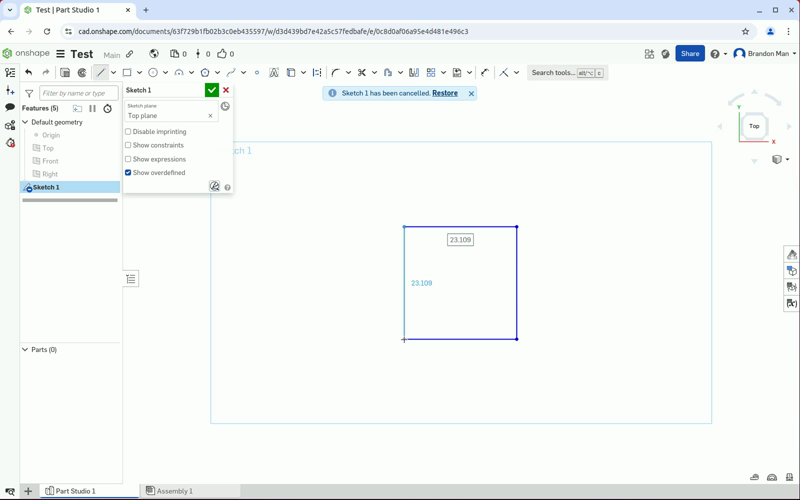
key(esc)
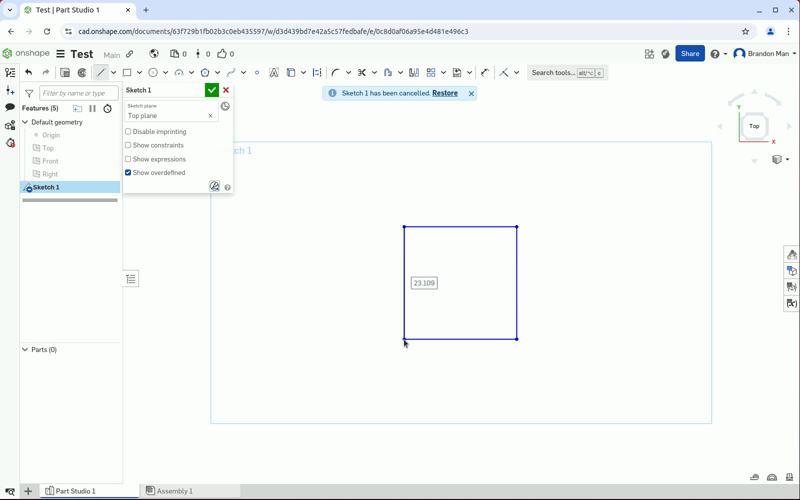
mouse_move(473, 317)
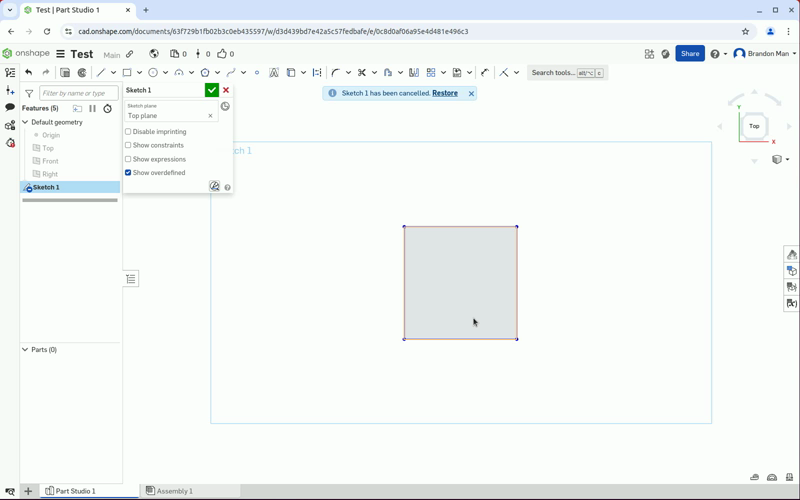
click(473, 317)
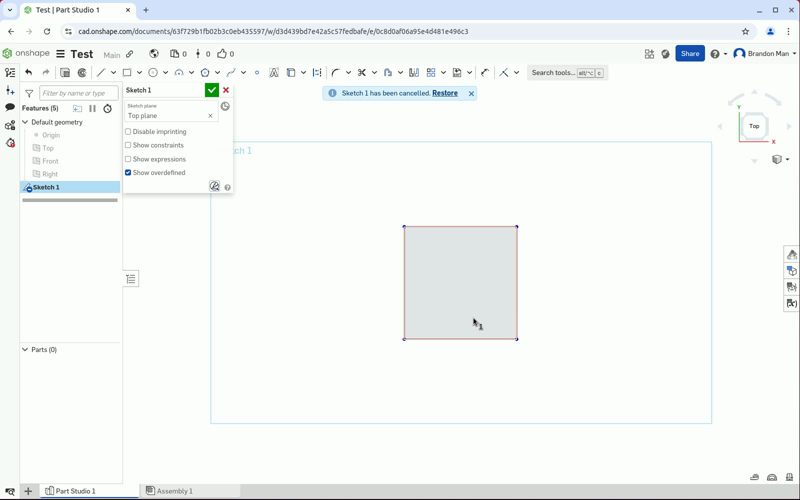
mouse_move(73, 352)
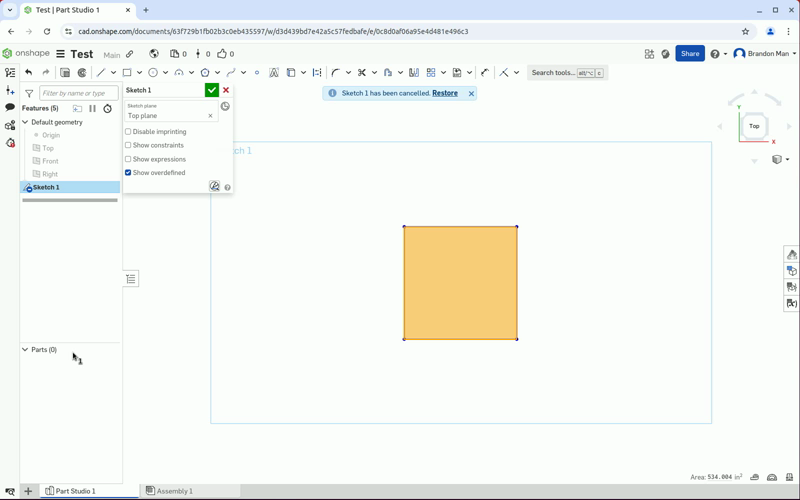
key(shift+y)
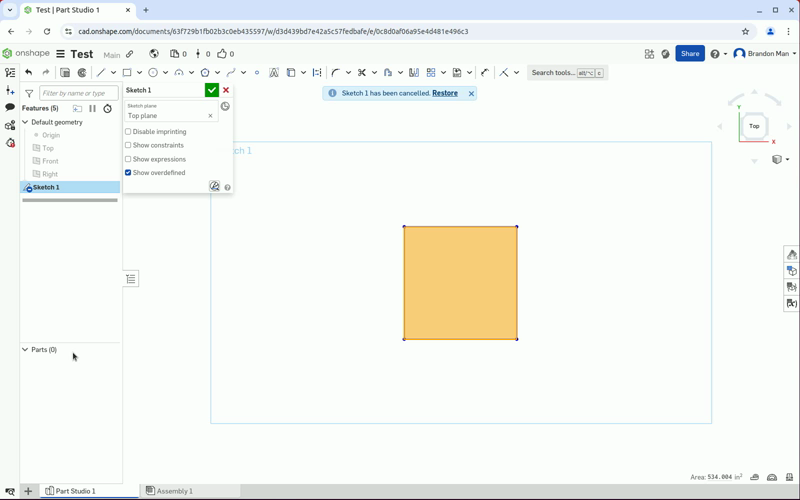
key(shift+e)
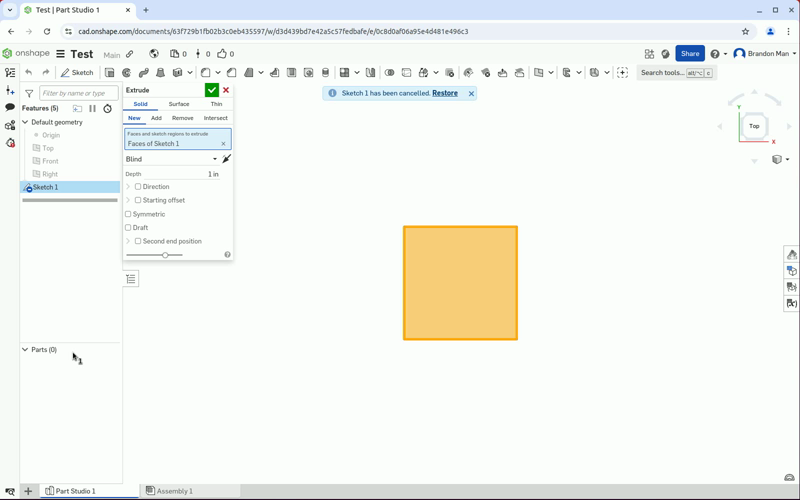
mouse_move(143, 106)
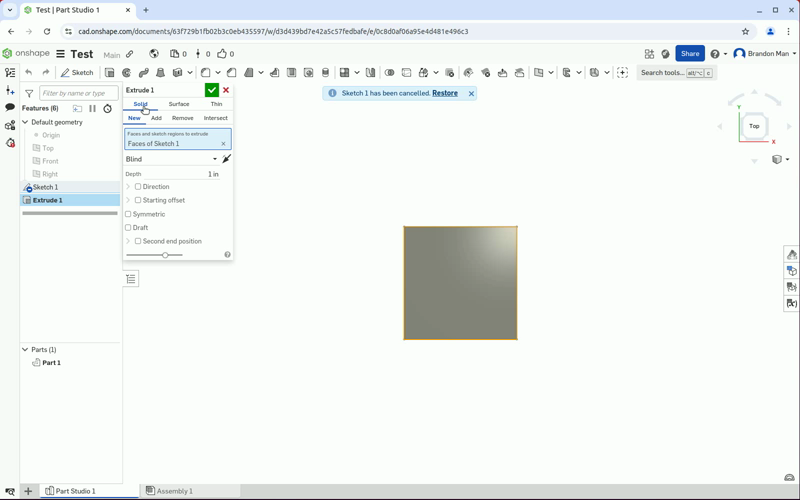
click(143, 106)
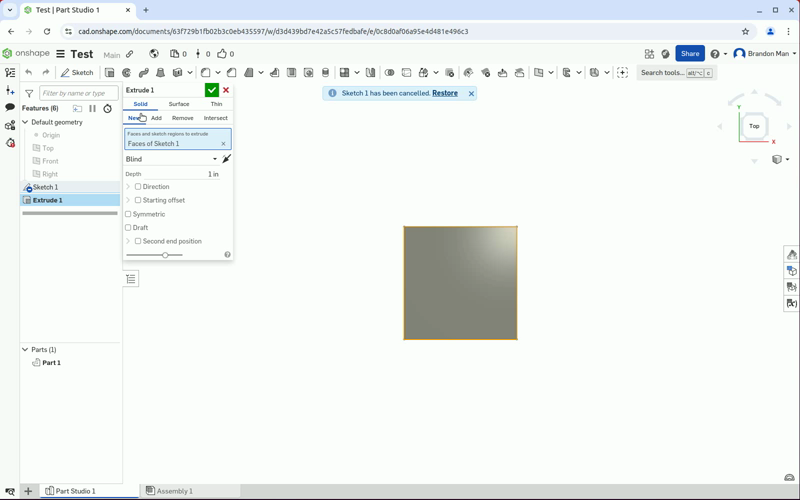
mouse_move(137, 120)
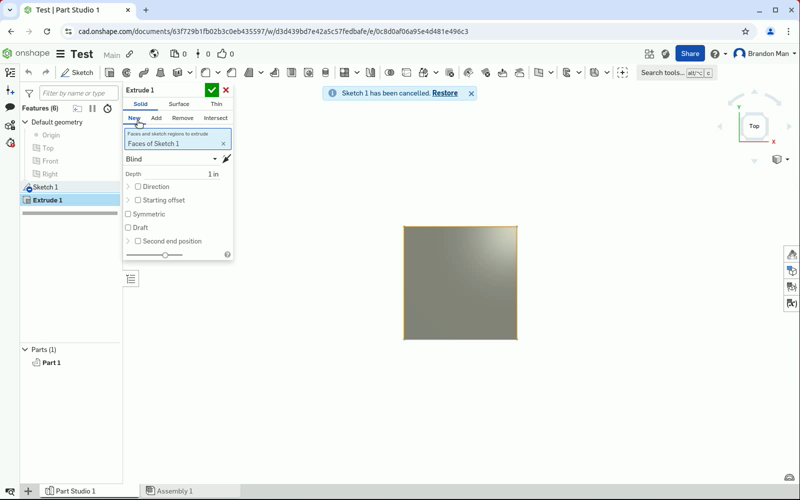
click(137, 120)
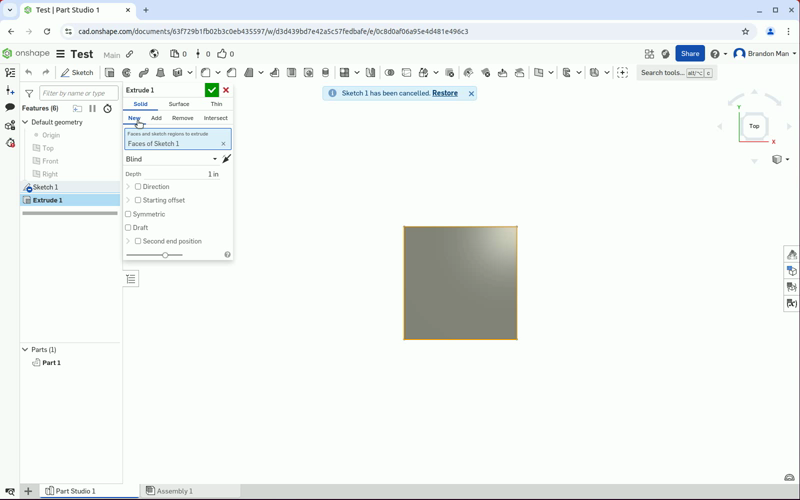
key(tab, 4)
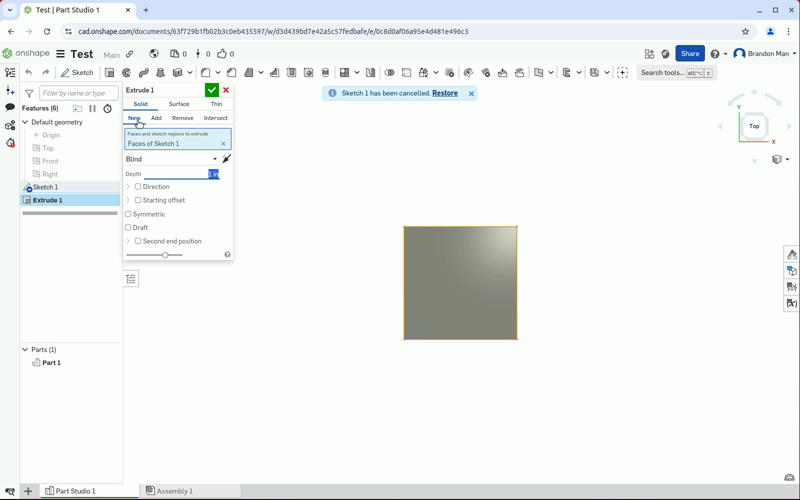
text(23.108)
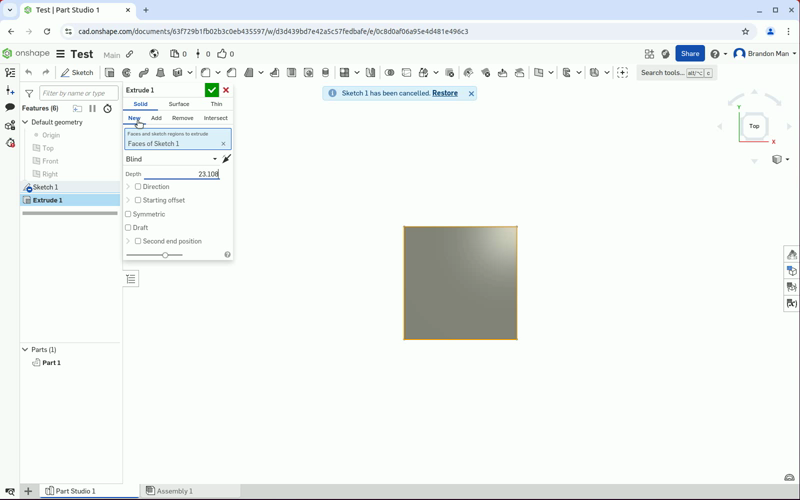
key(enter)
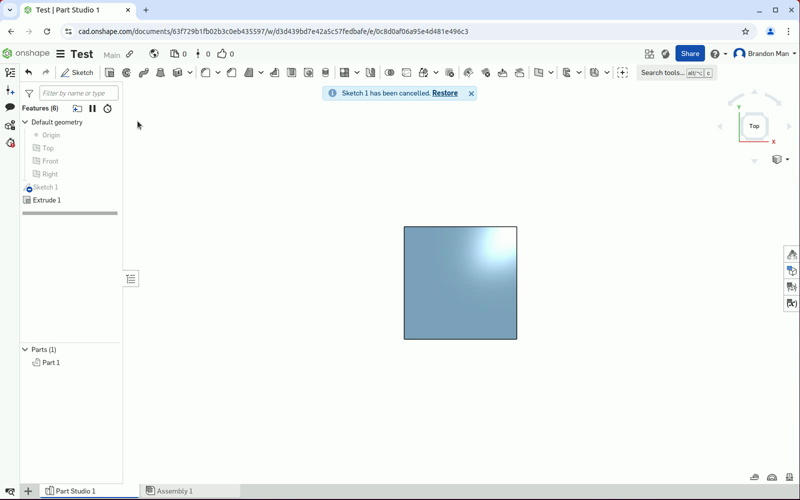
key(shift+h)
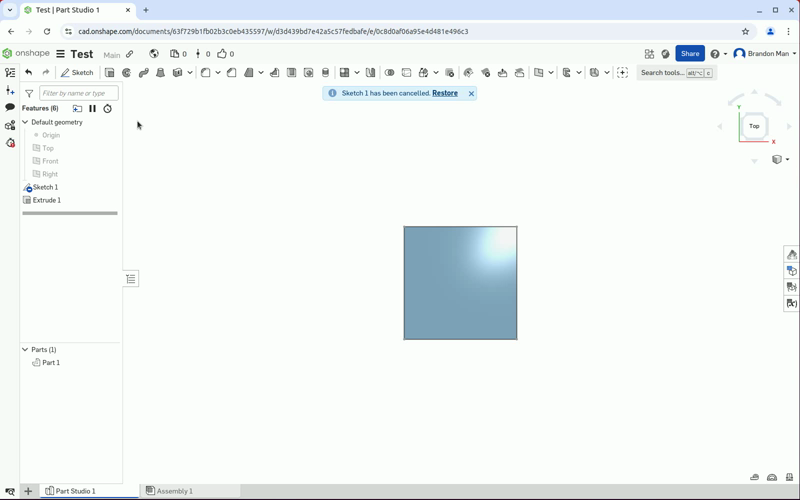
key(shift+h)
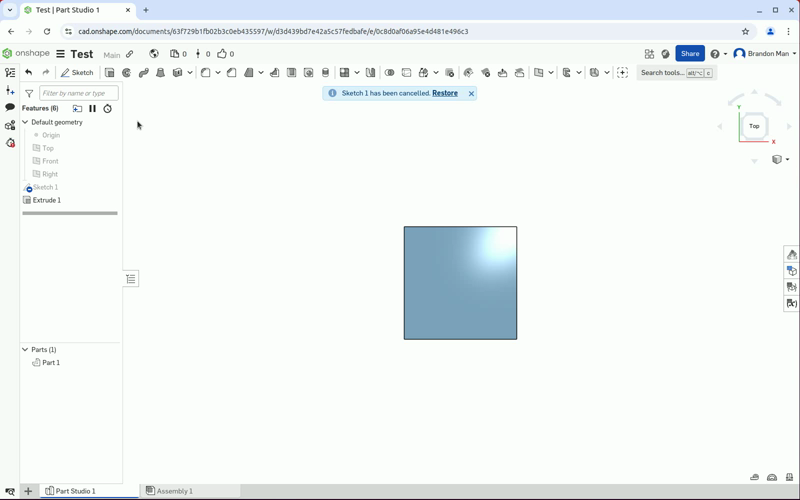
mouse_move(73, 189)
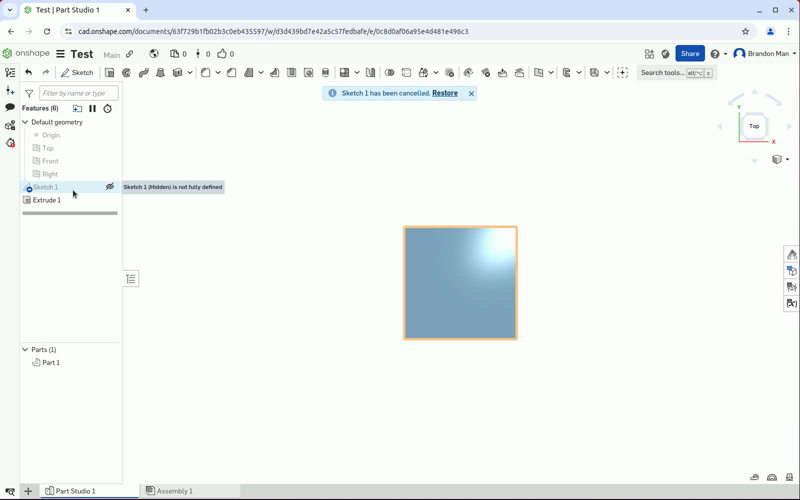
click(73, 189)
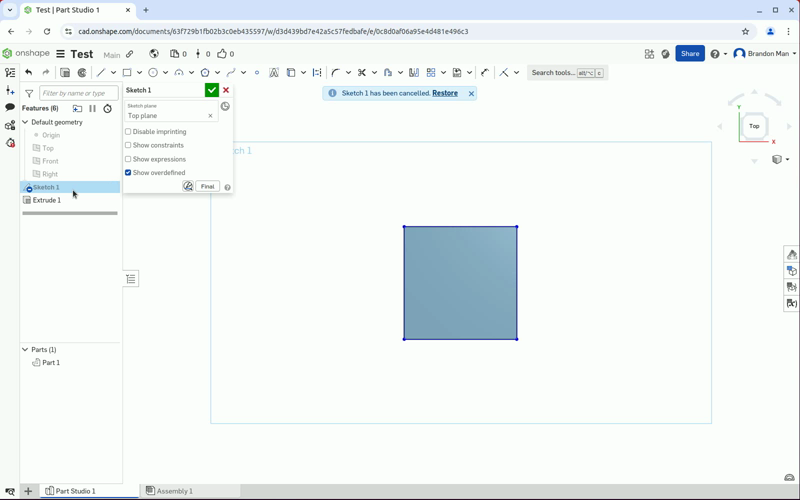
mouse_move(229, 92)
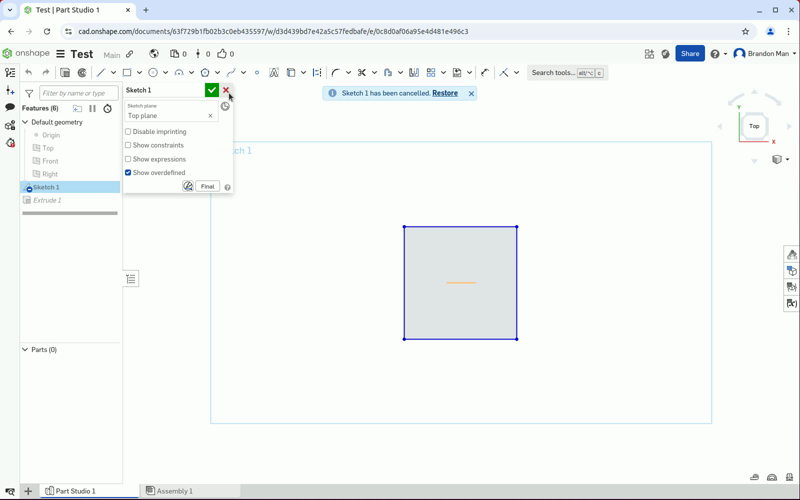
click(229, 92)
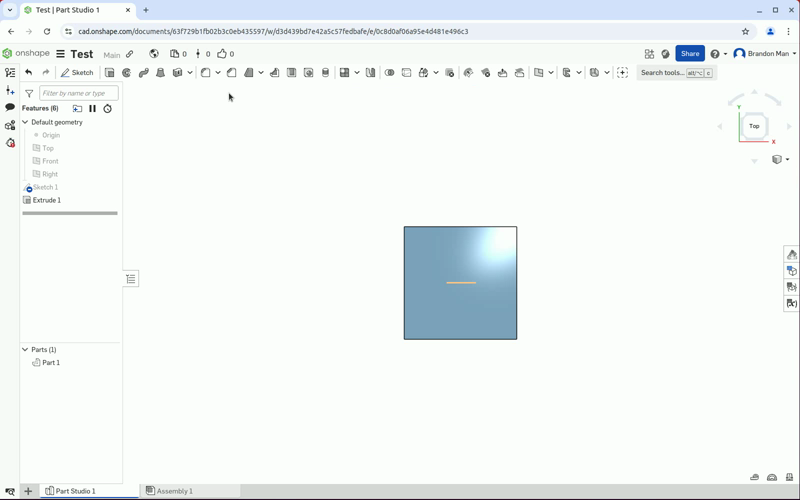
mouse_move(541, 75)
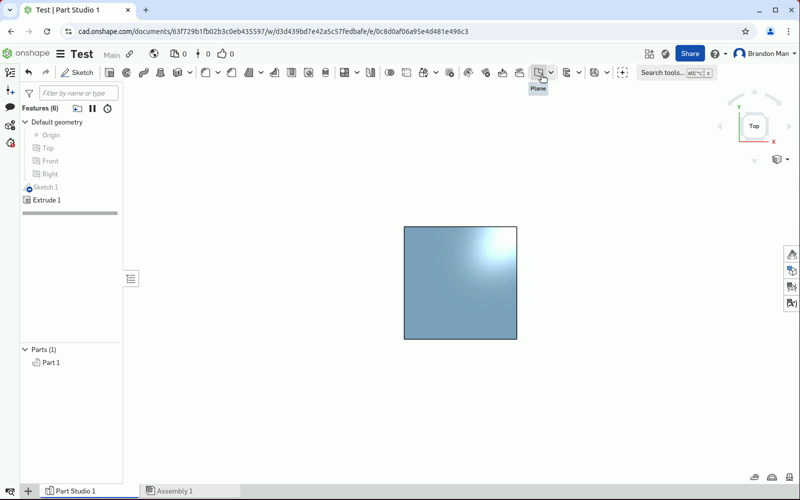
click(541, 75)
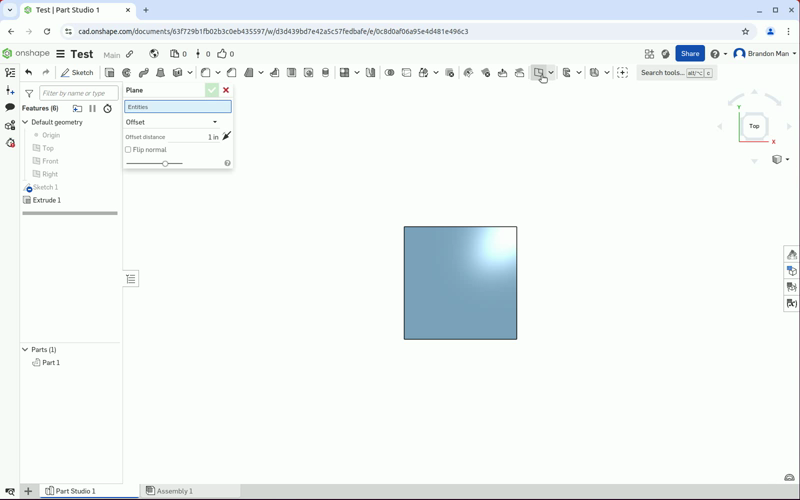
mouse_move(73, 150)
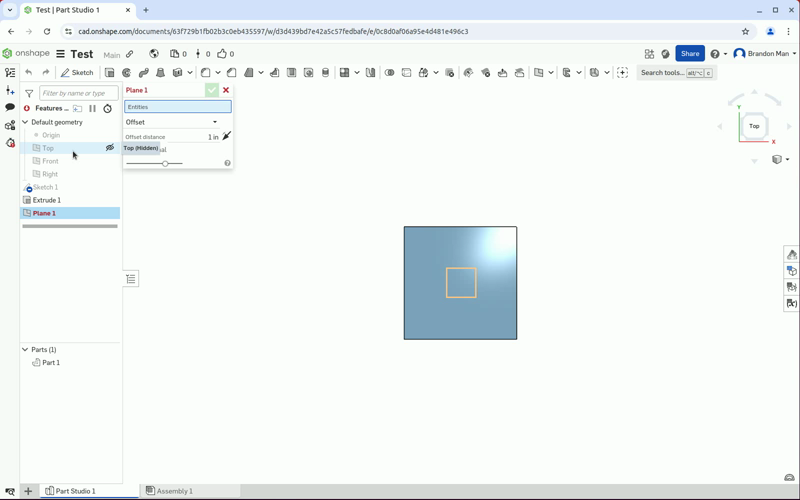
click(73, 150)
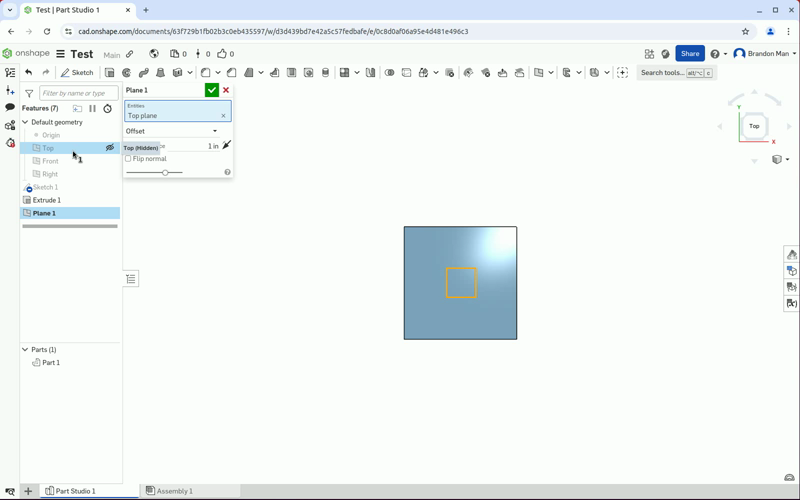
key(tab, 2)
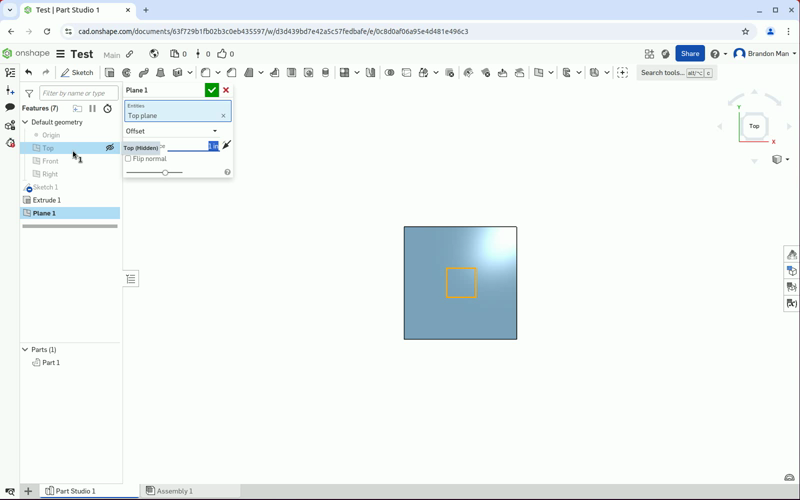
text(23.108)
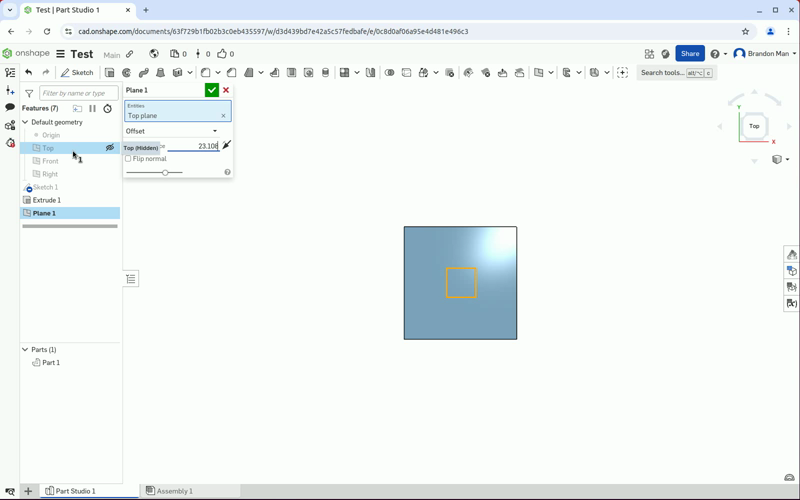
key(enter, 2)
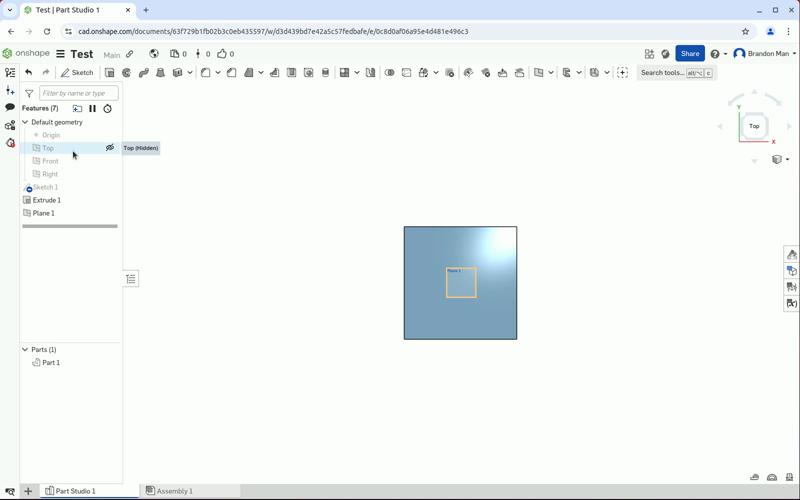
key(shift+s)
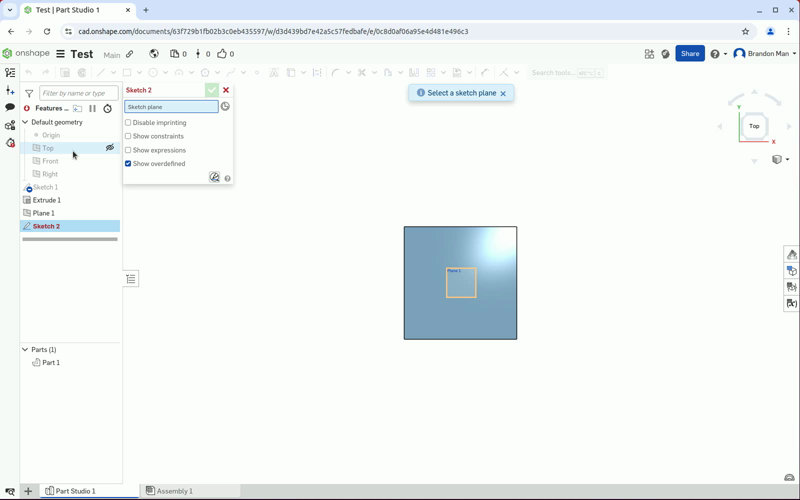
mouse_move(73, 215)
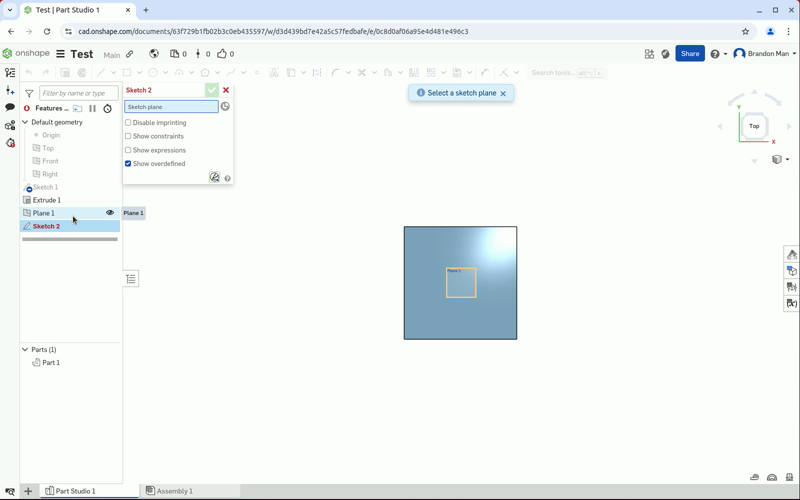
click(73, 215)
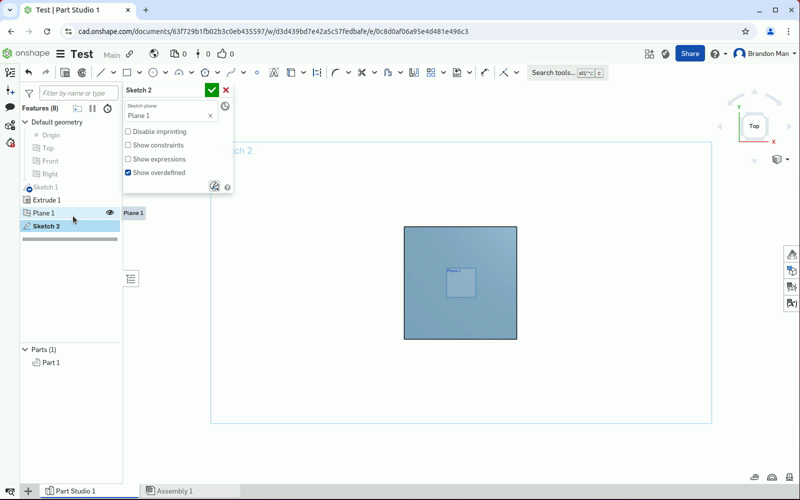
mouse_move(73, 352)
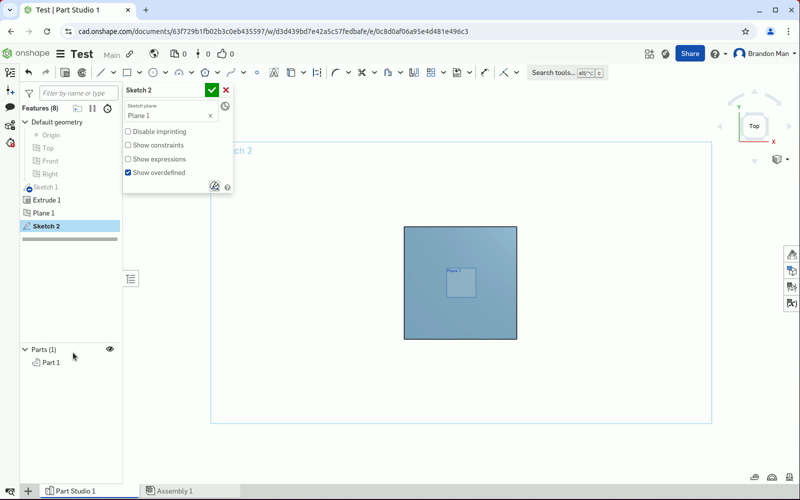
key(y)
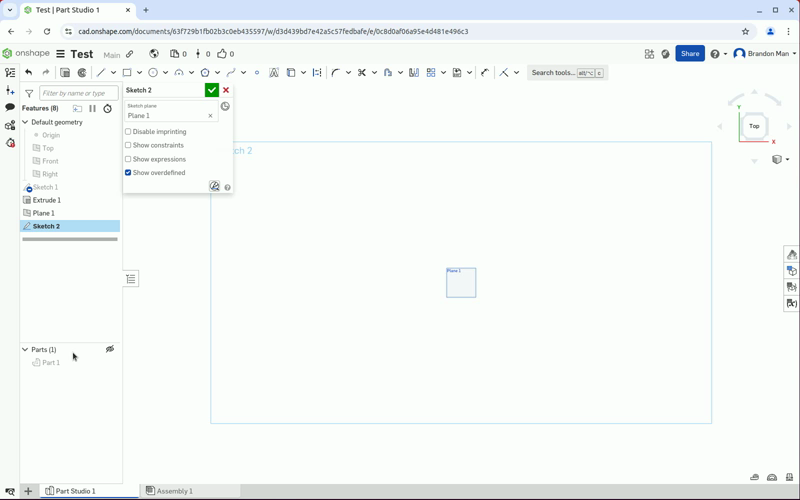
key(l)
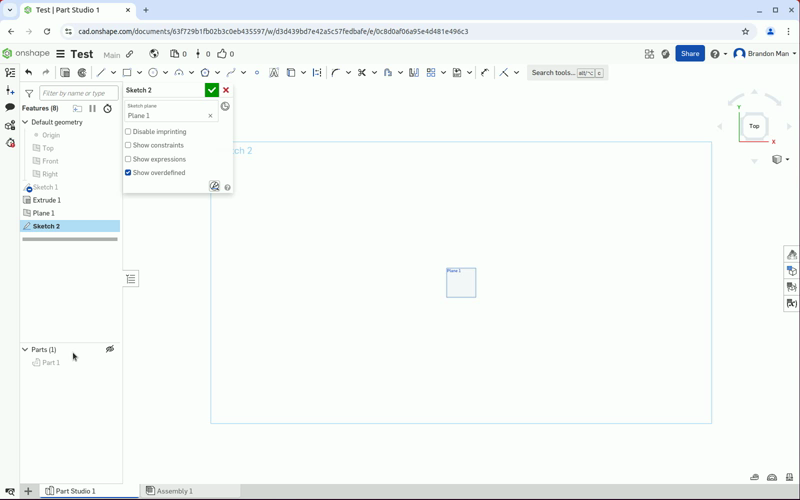
key_down(shift)
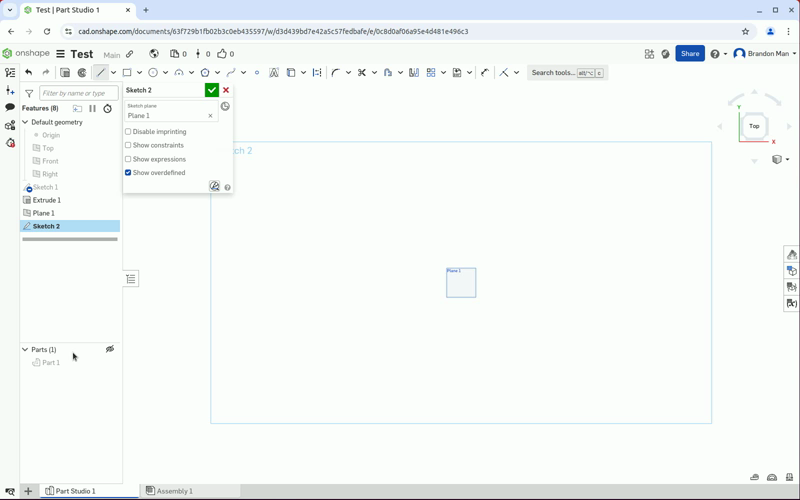
mouse_move(404, 339)
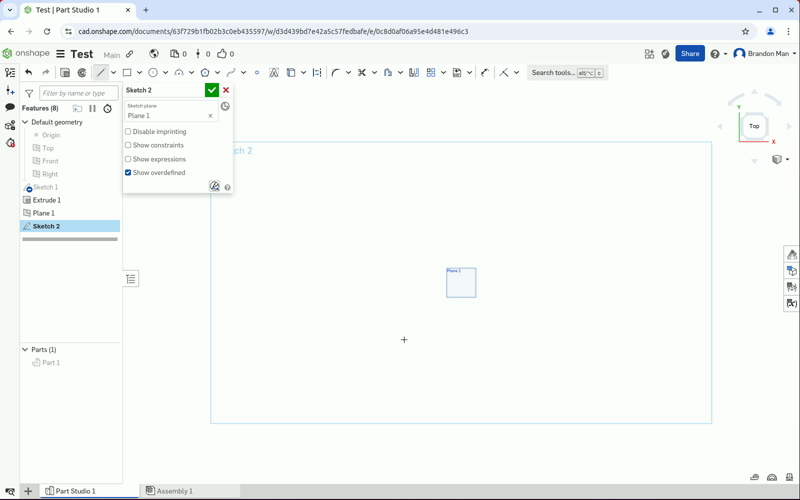
click(404, 339)
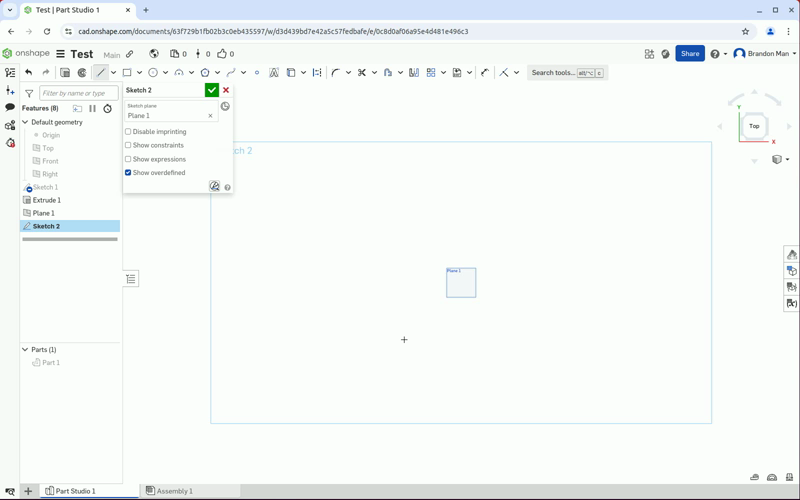
key_up(shift)
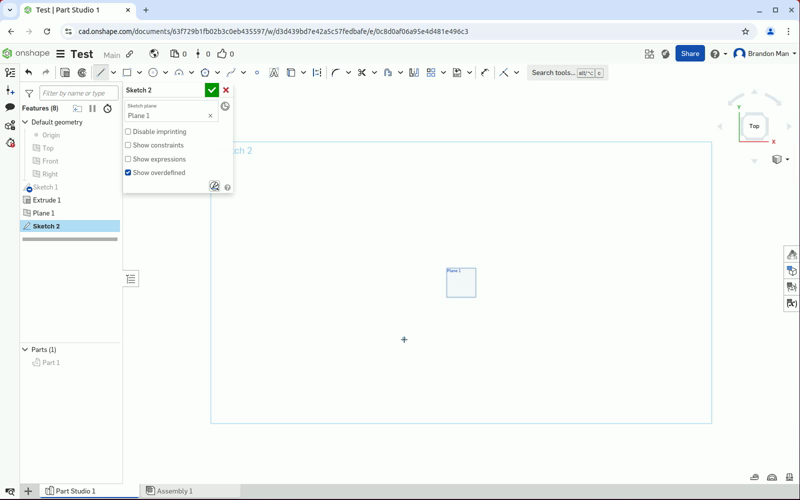
key_down(shift)
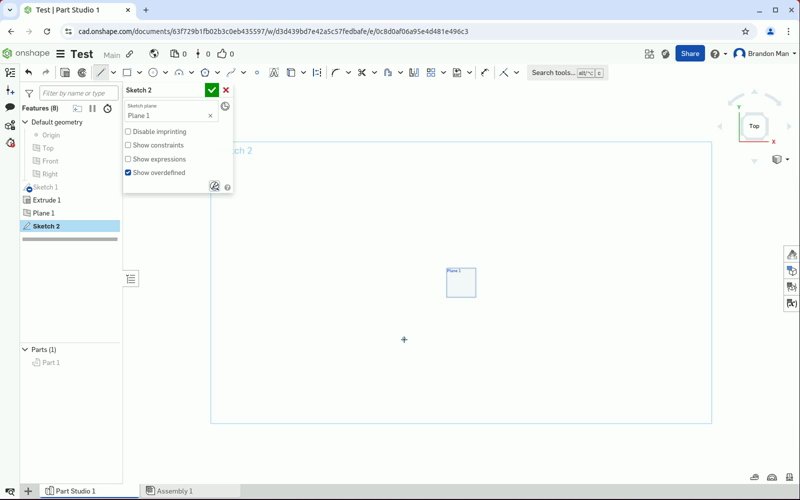
mouse_move(516, 339)
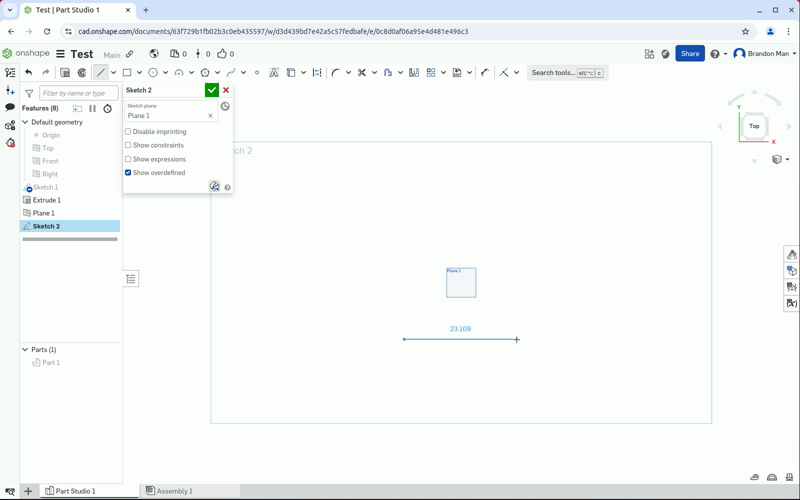
click(516, 339)
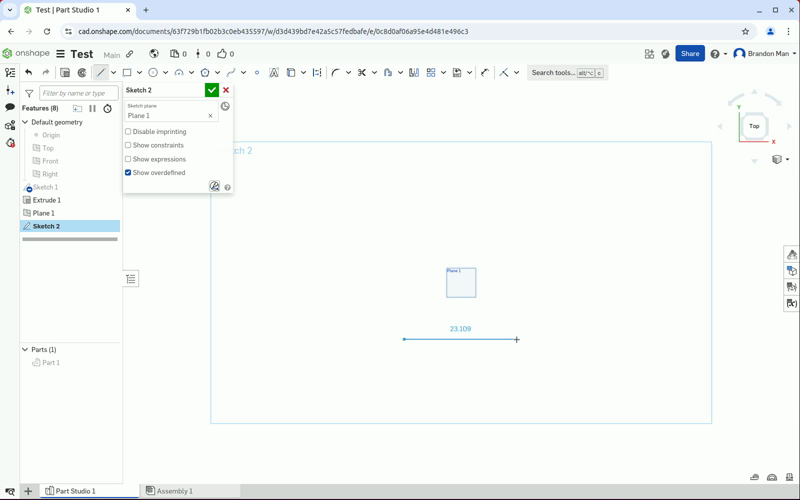
key_up(shift)
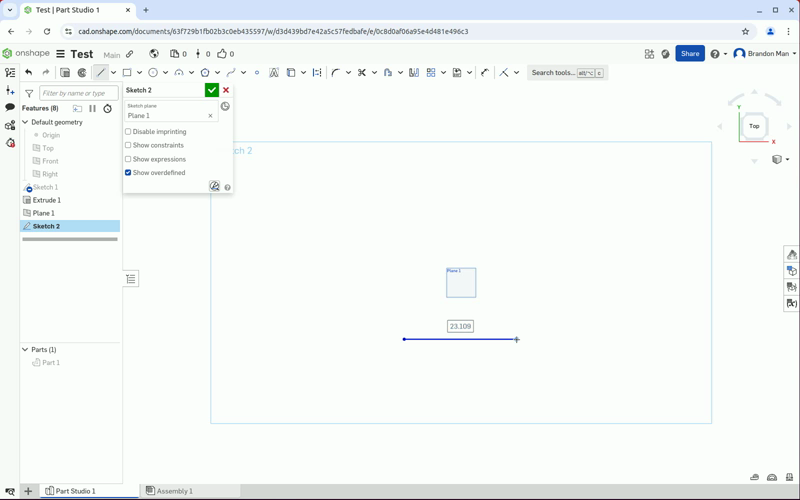
key_down(shift)
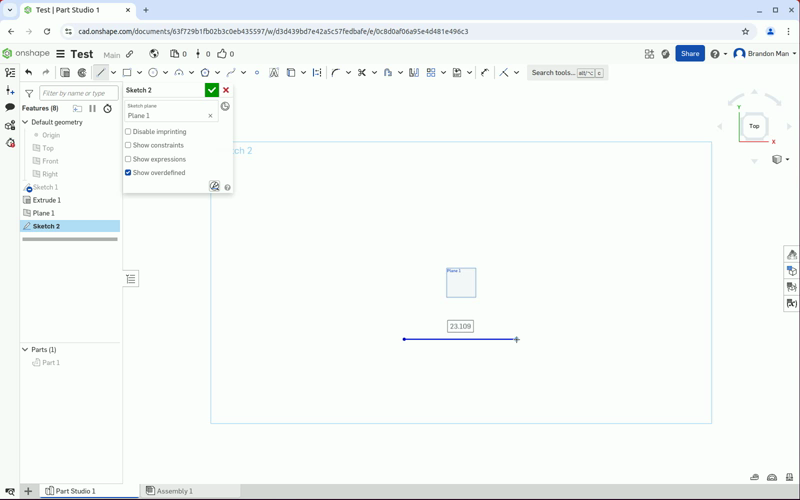
mouse_move(516, 253)
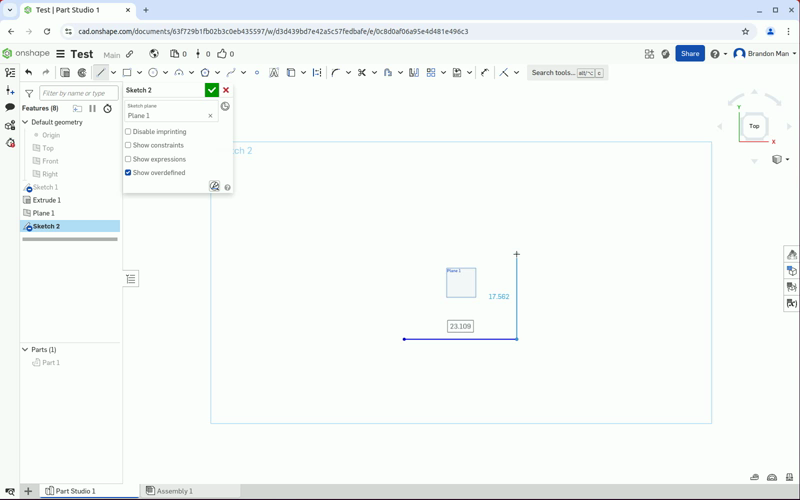
click(516, 253)
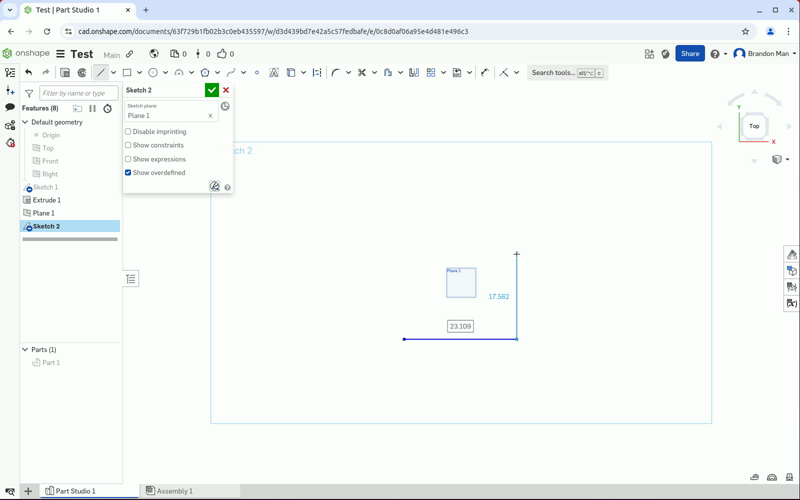
key_up(shift)
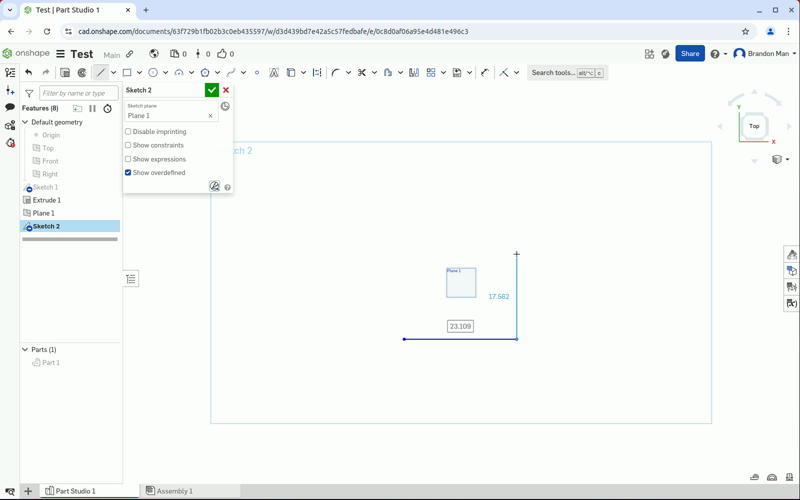
key_down(shift)
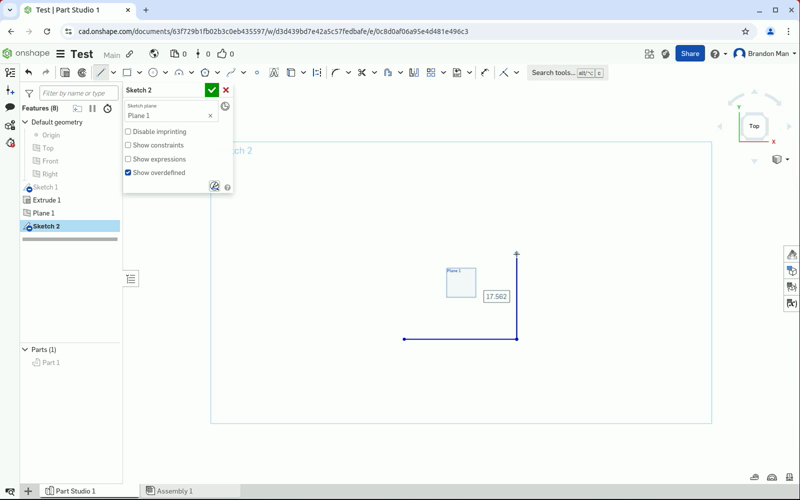
mouse_move(404, 253)
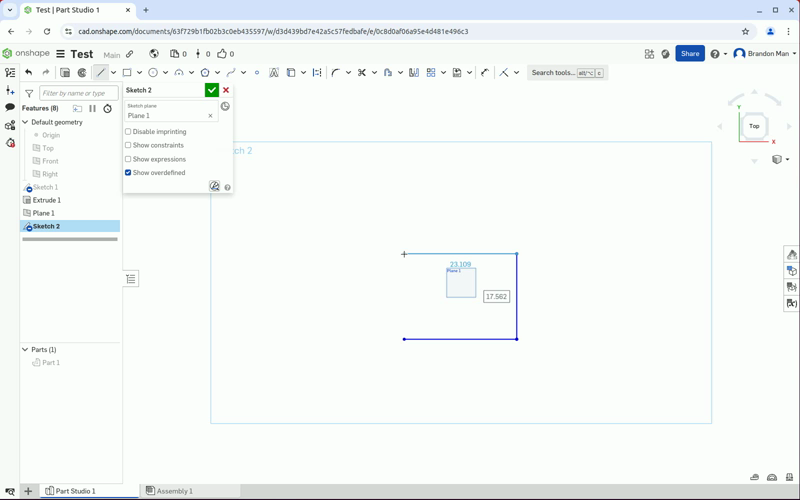
click(404, 253)
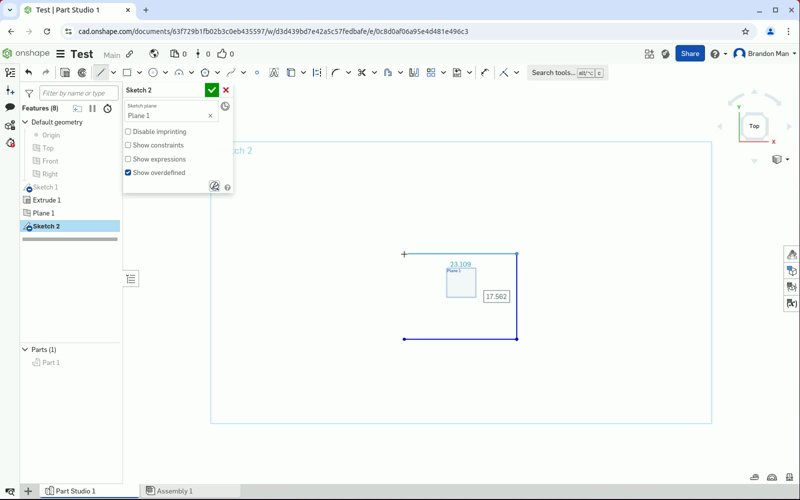
key_up(shift)
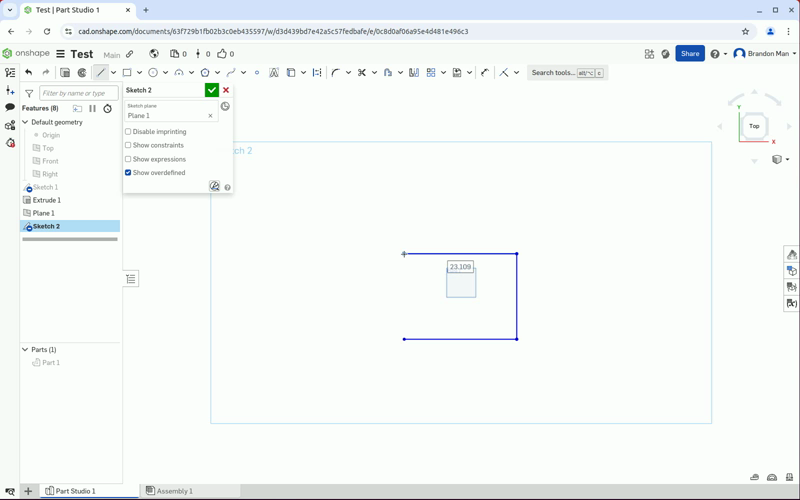
key_down(shift)
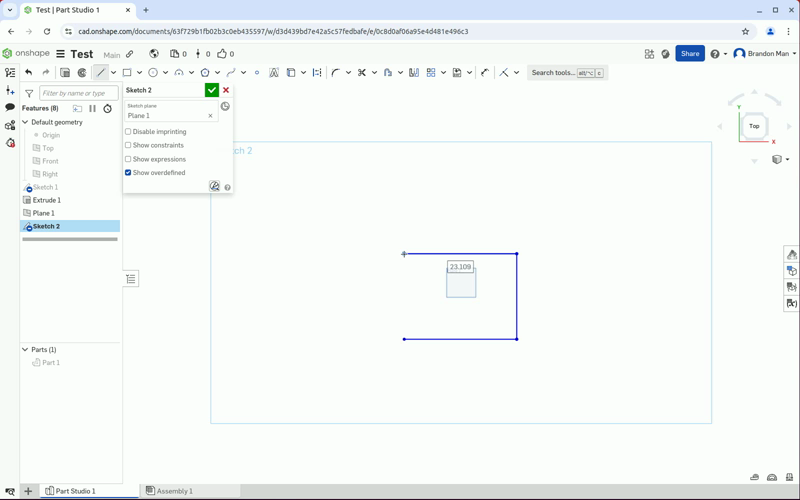
mouse_move(404, 339)
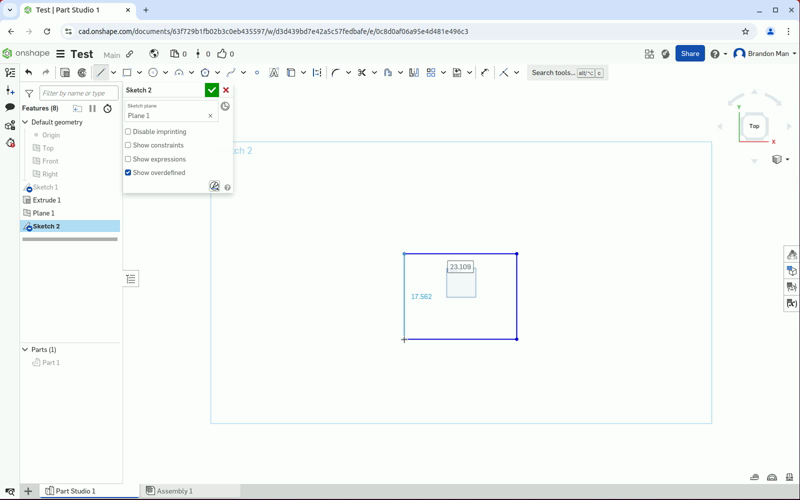
key_up(shift)
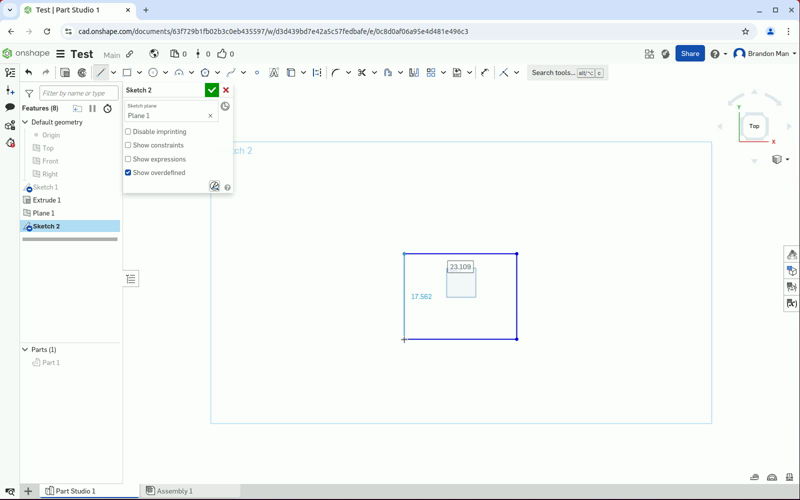
click(404, 339)
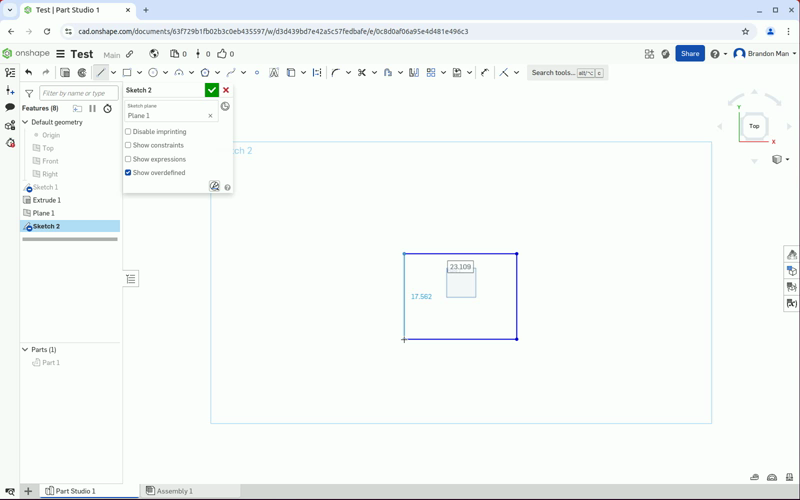
key(esc)
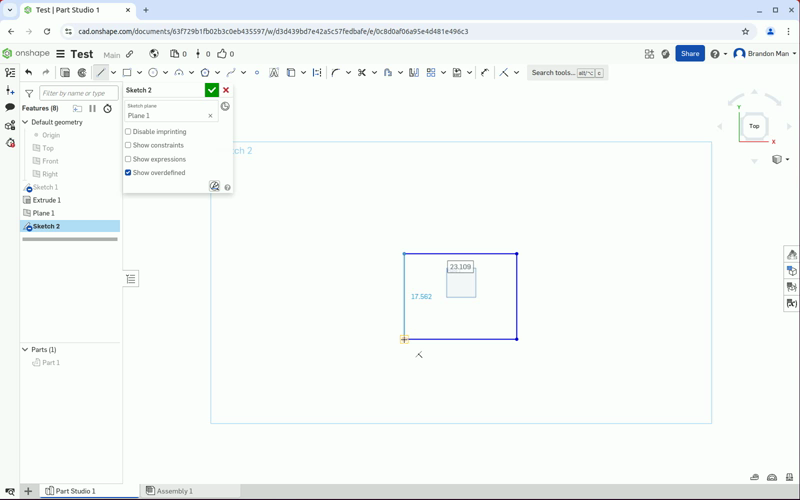
mouse_move(485, 328)
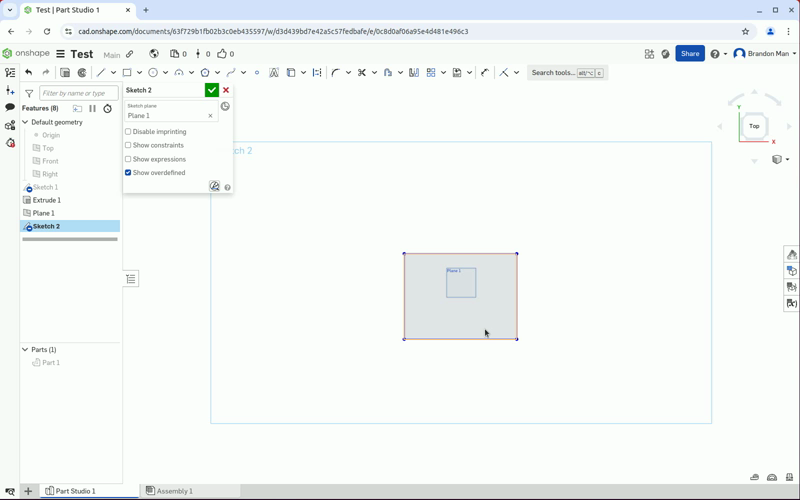
click(485, 328)
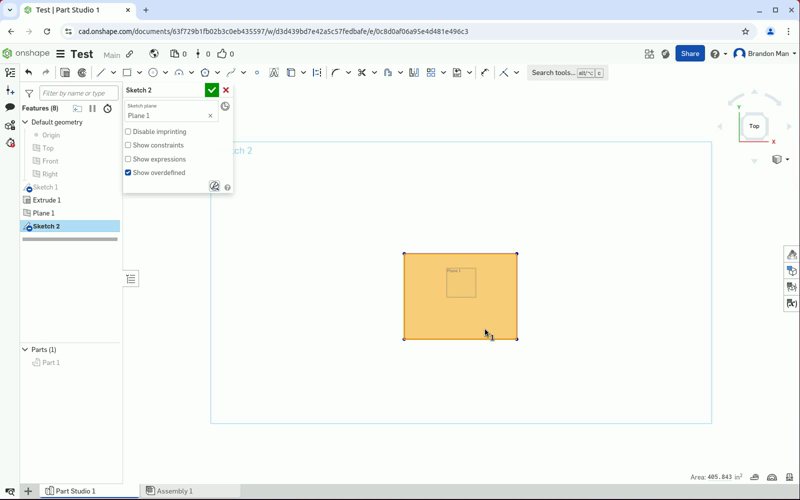
mouse_move(73, 352)
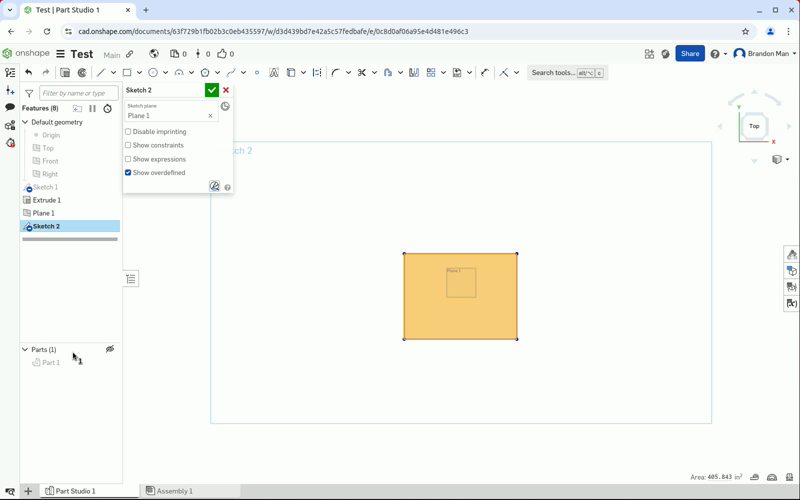
key(shift+y)
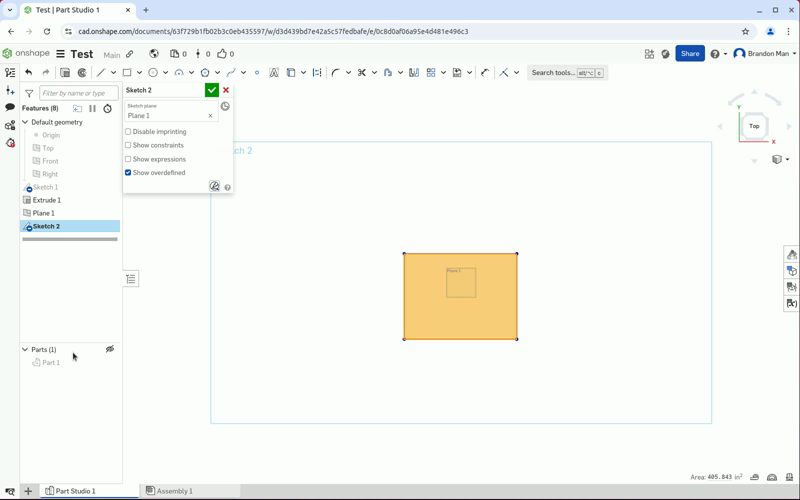
key(shift+e)
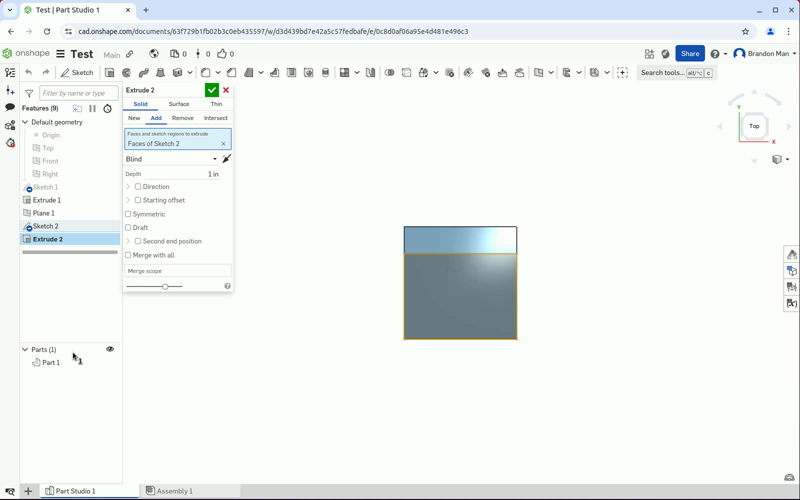
mouse_move(143, 106)
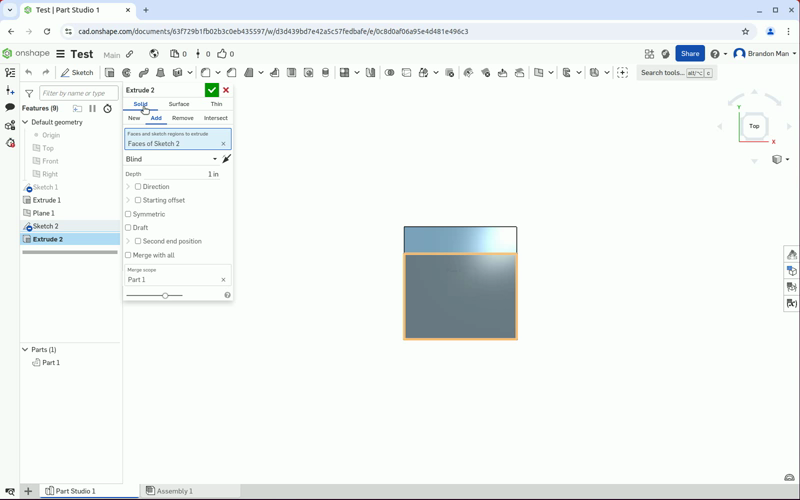
click(143, 106)
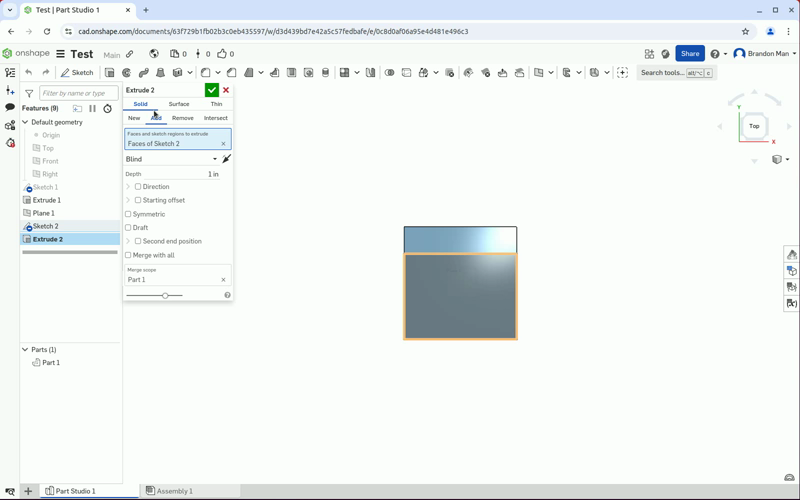
mouse_move(186, 120)
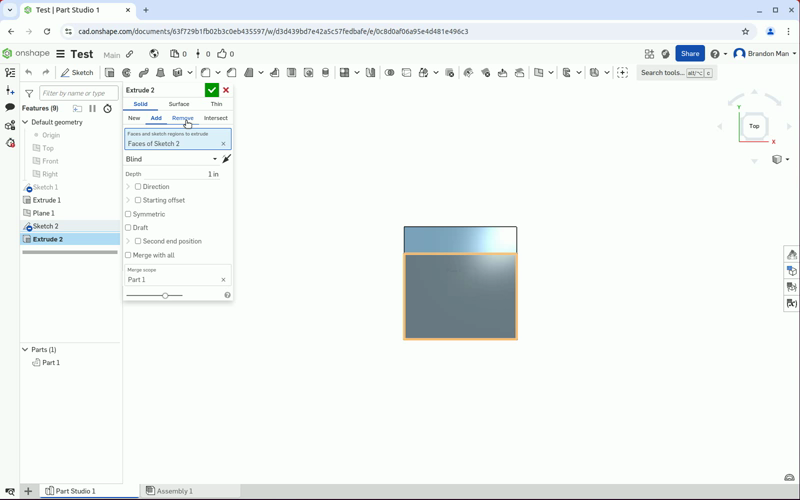
click(186, 120)
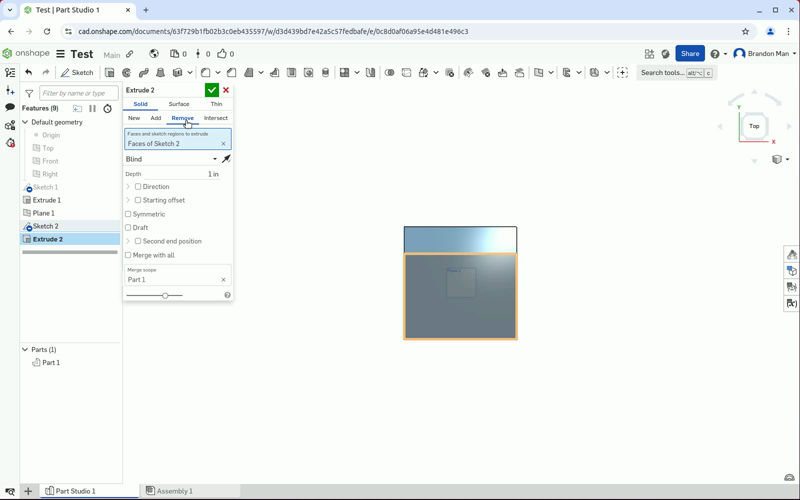
key(tab, 4)
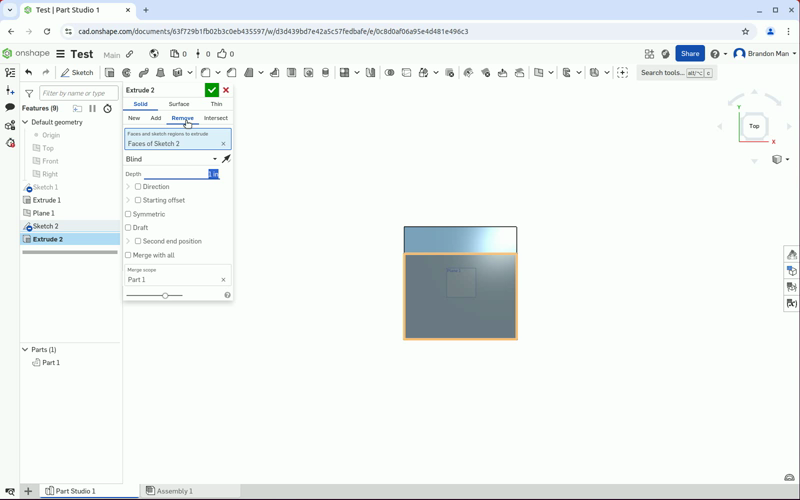
text(9.147)
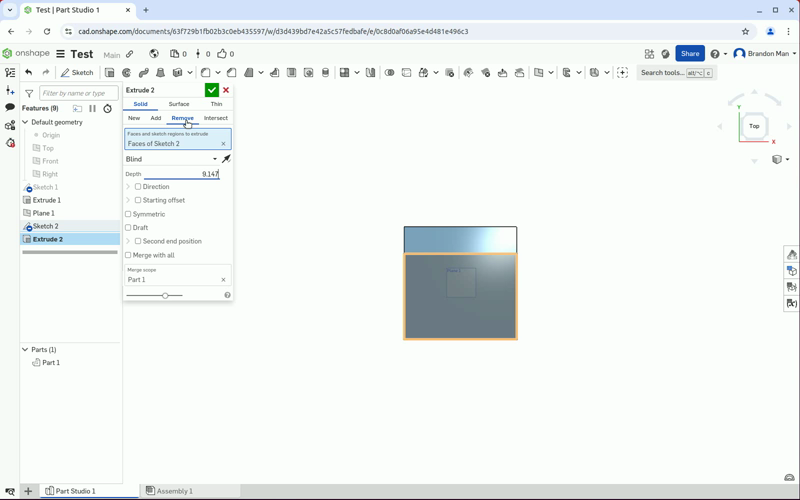
key(tab, 6)
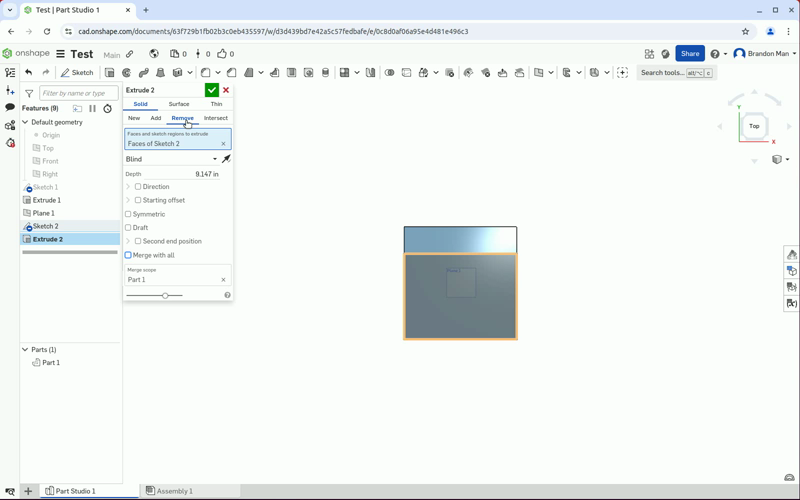
key(space)
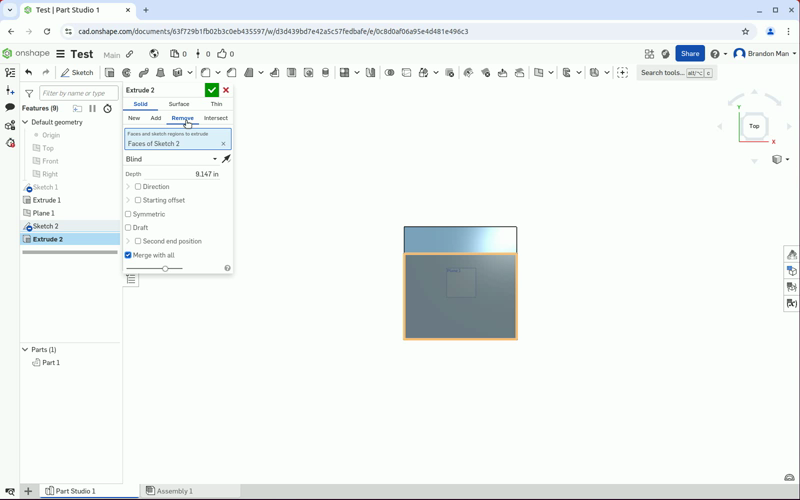
key(enter)
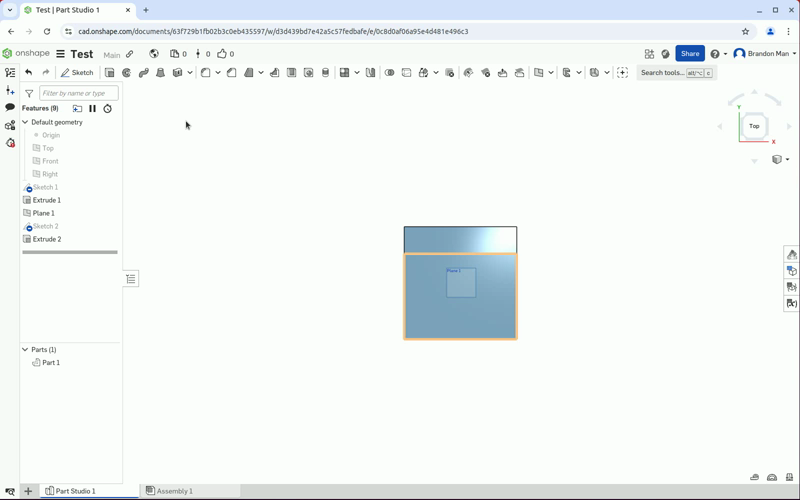
key(shift+h)
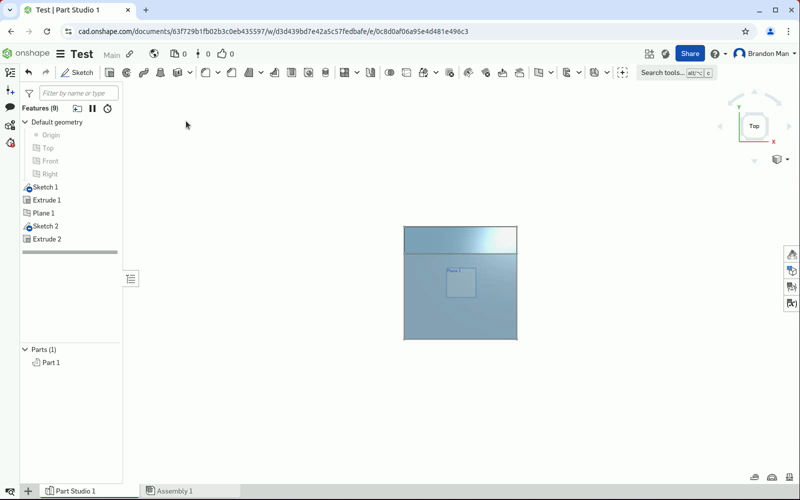
key(shift+h)
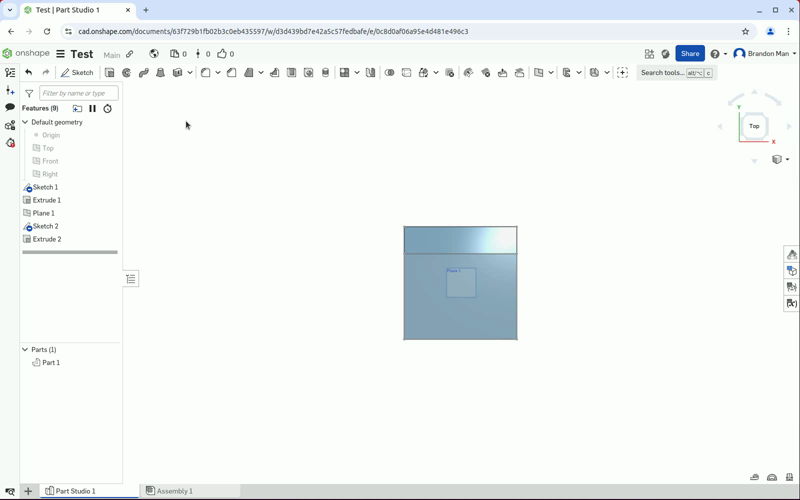
key(shift+7)
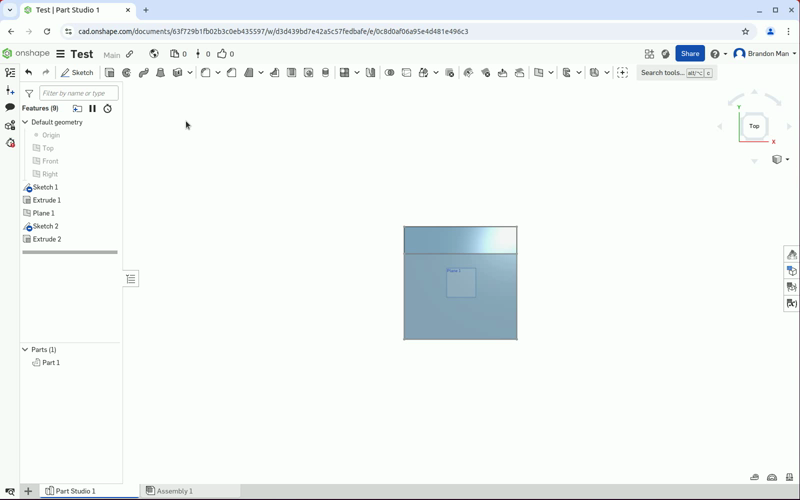
key(up, 3)
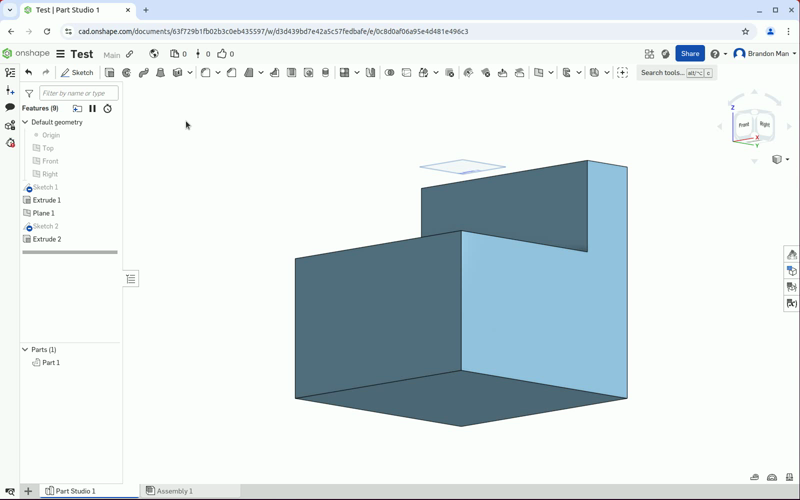
key(left, 3)
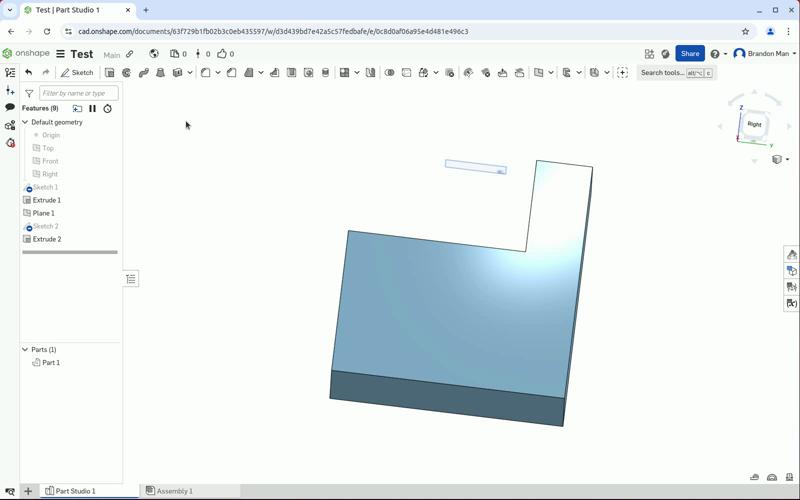
key(right, 3)
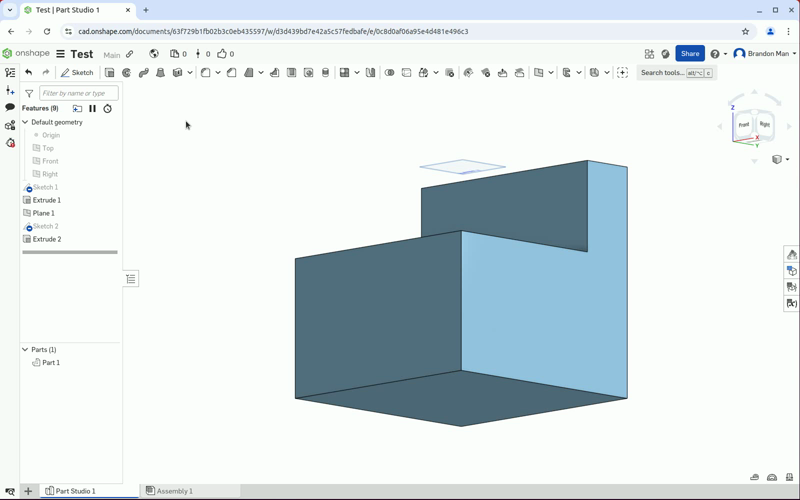
key(down, 3)
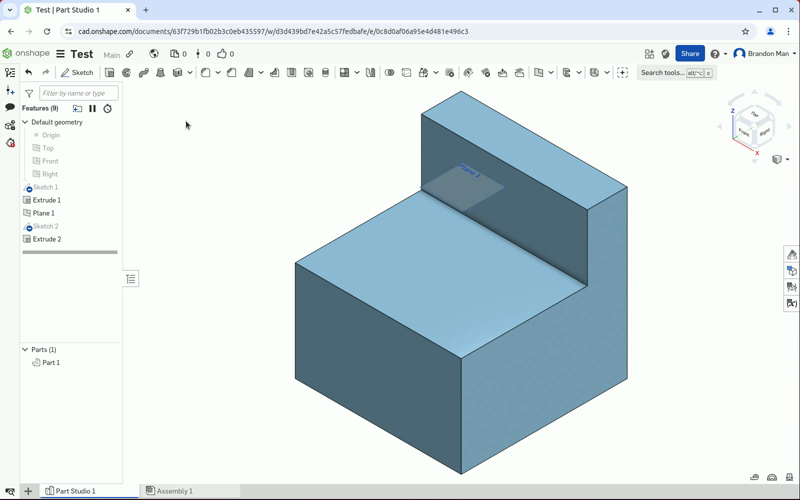
mouse_move(73, 189)
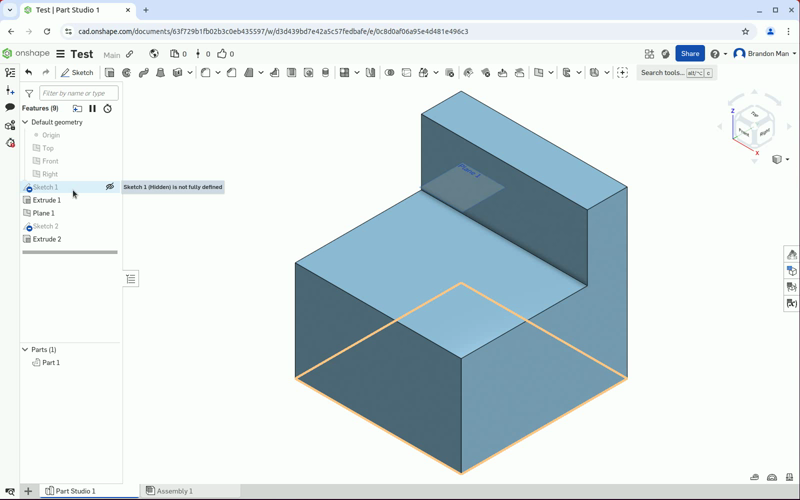
click(73, 189)